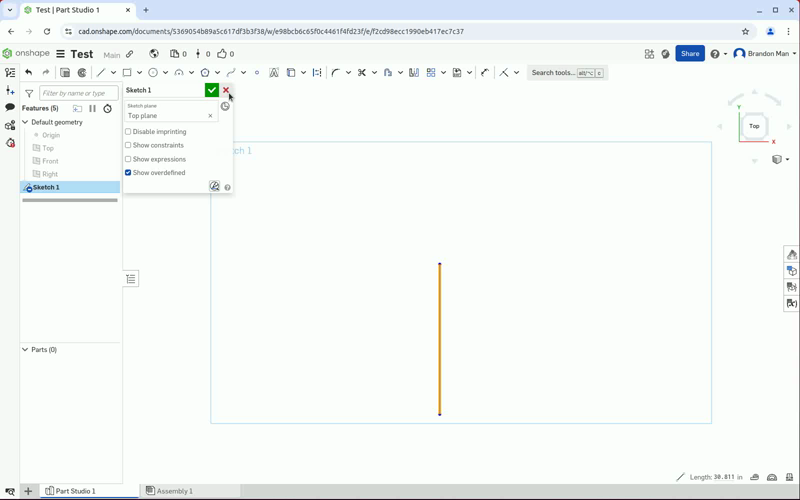
key(shift+h)
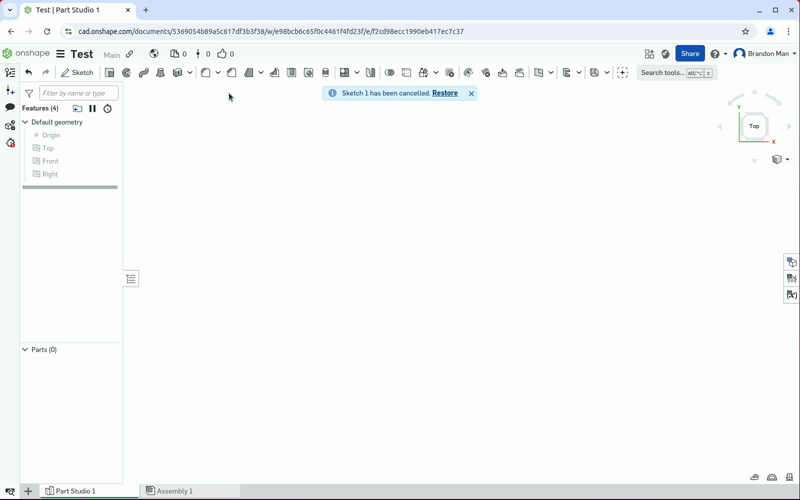
mouse_move(73, 352)
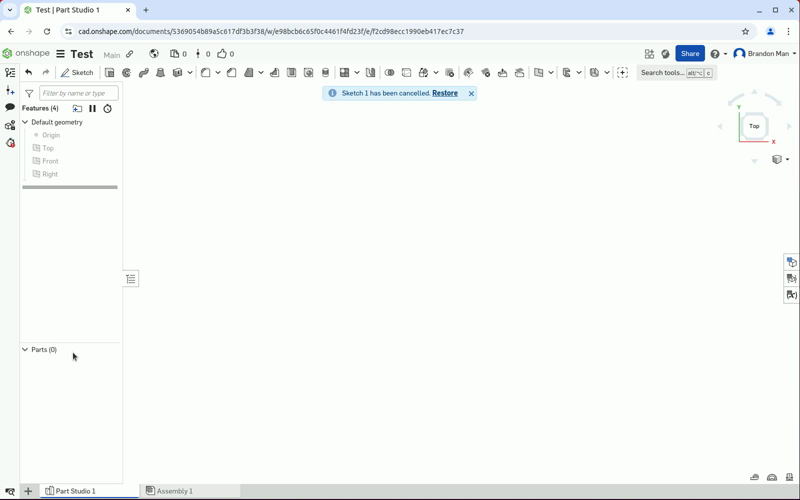
key(y)
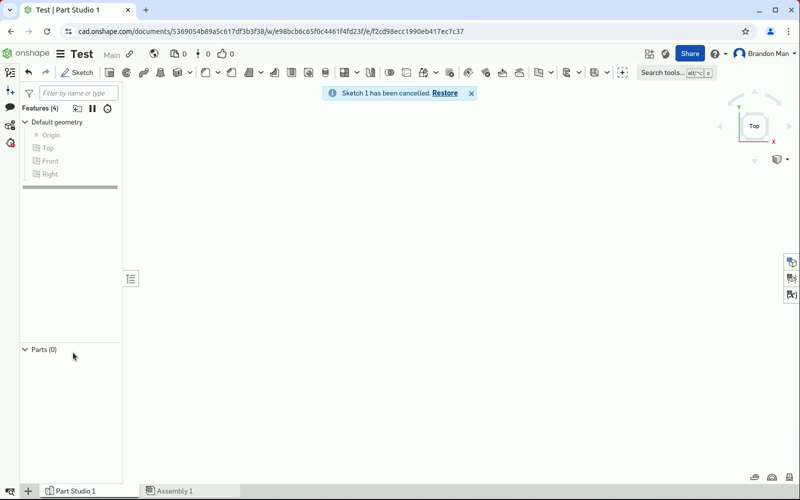
key(shift+p)
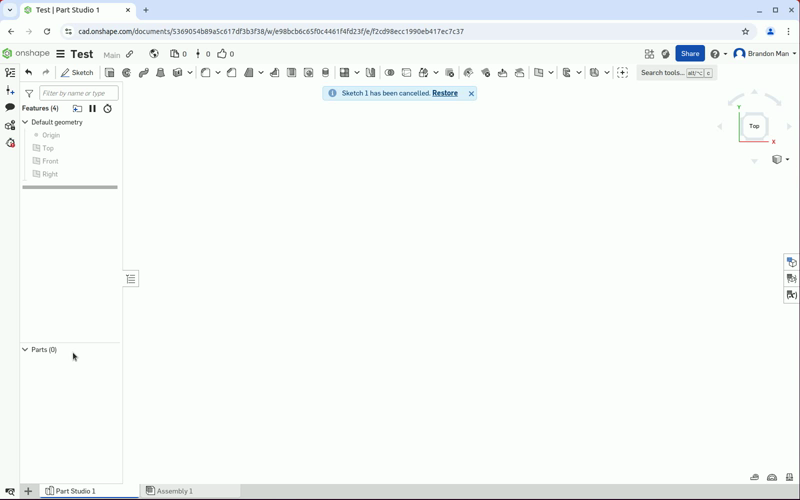
key(space)
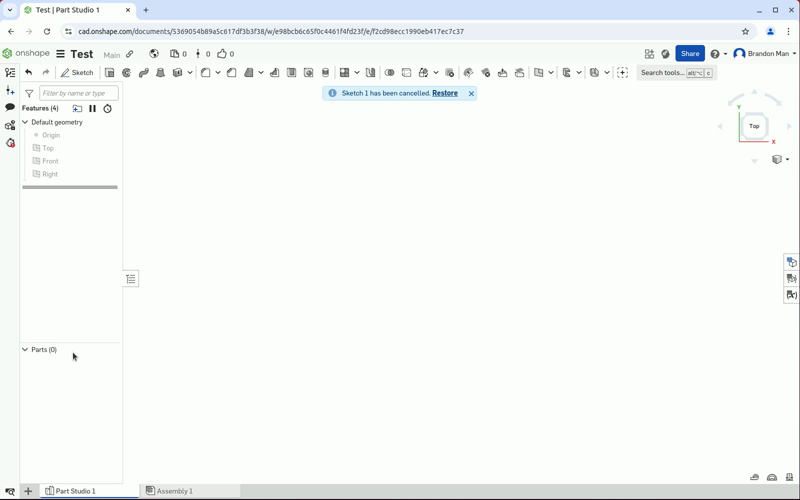
key_down(shift)
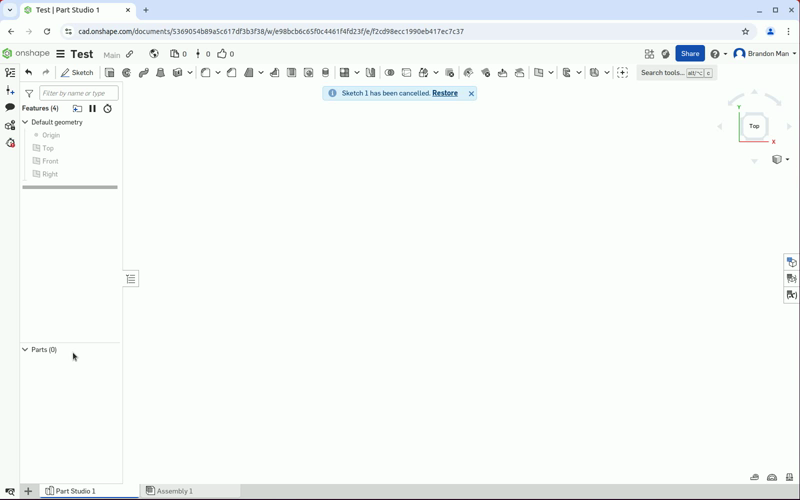
key(up)
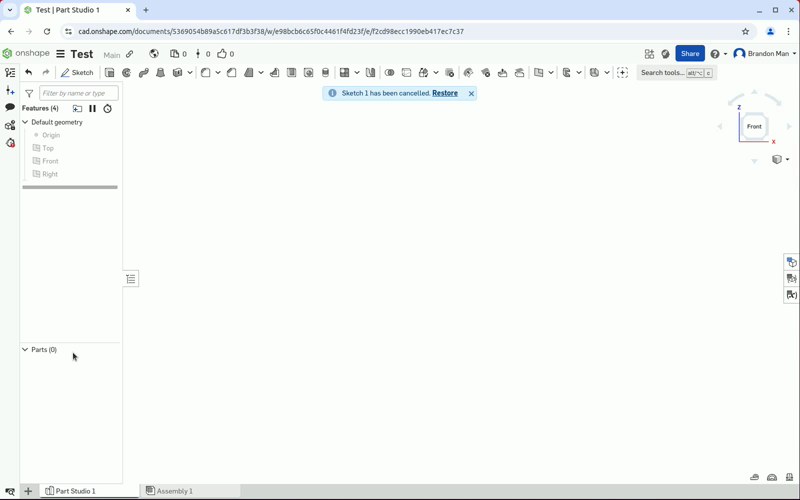
key_up(shift)
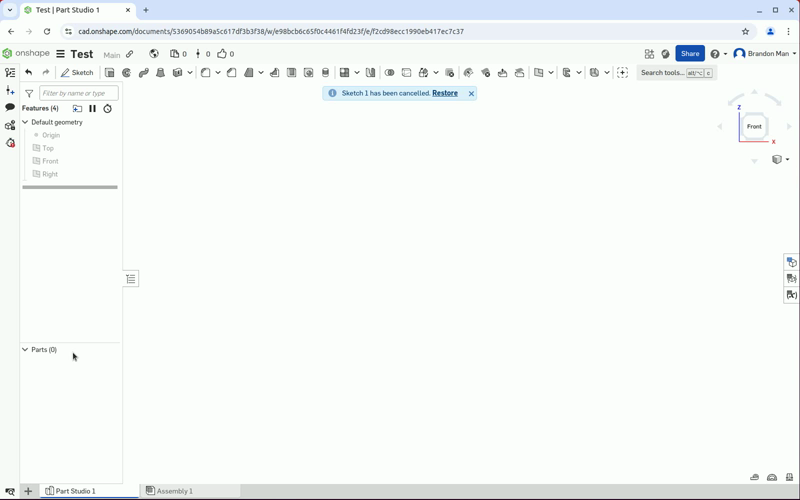
mouse_move(73, 352)
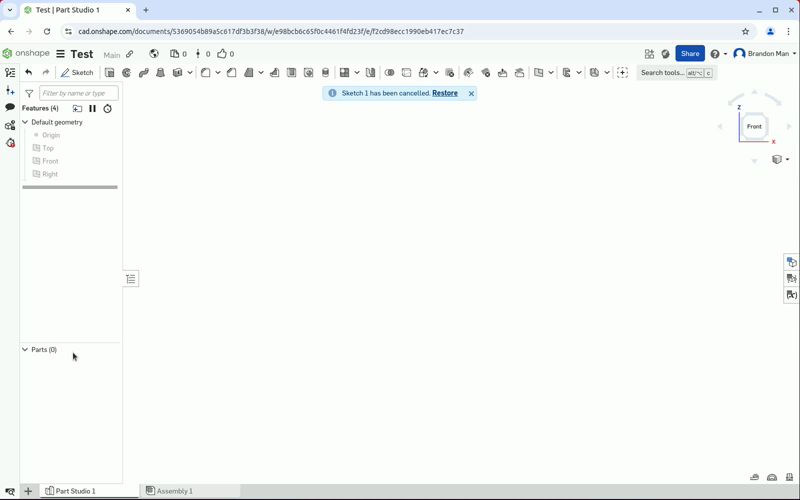
key(shift+y)
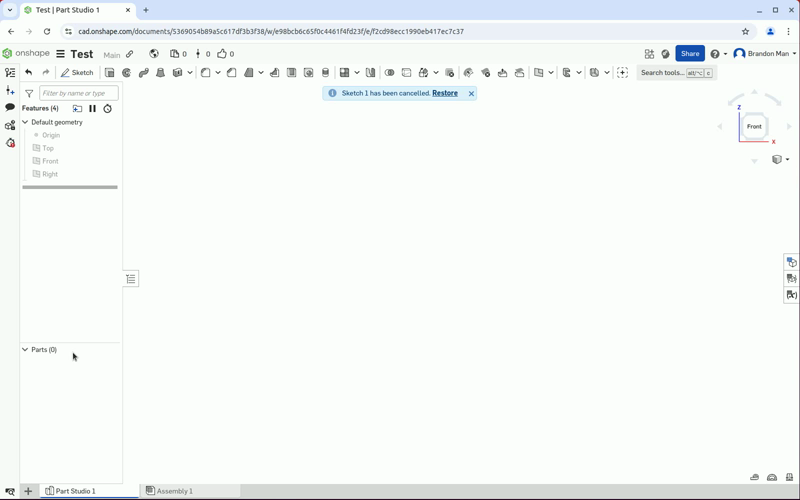
key(shift+s)
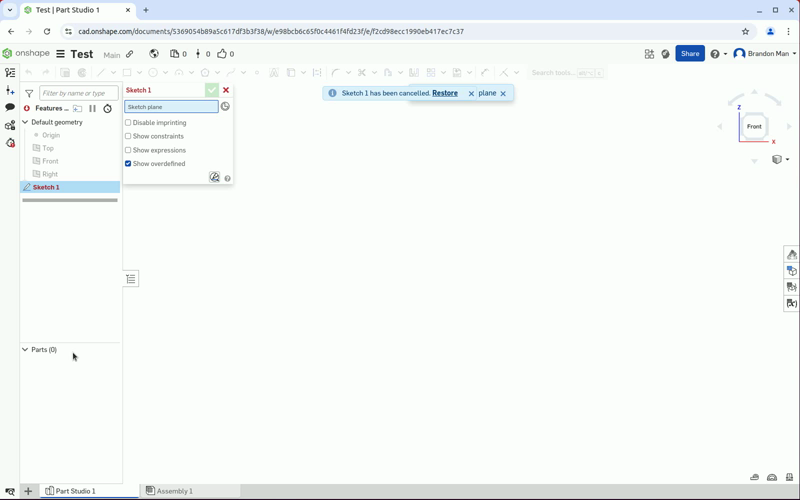
mouse_move(73, 163)
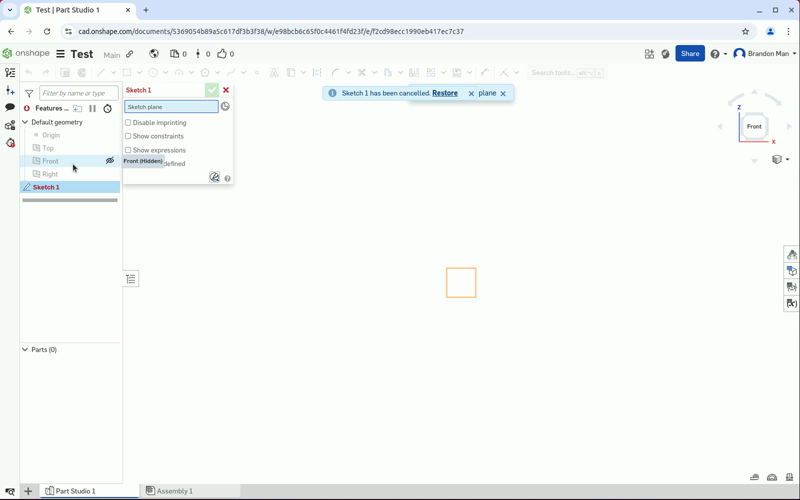
click(73, 163)
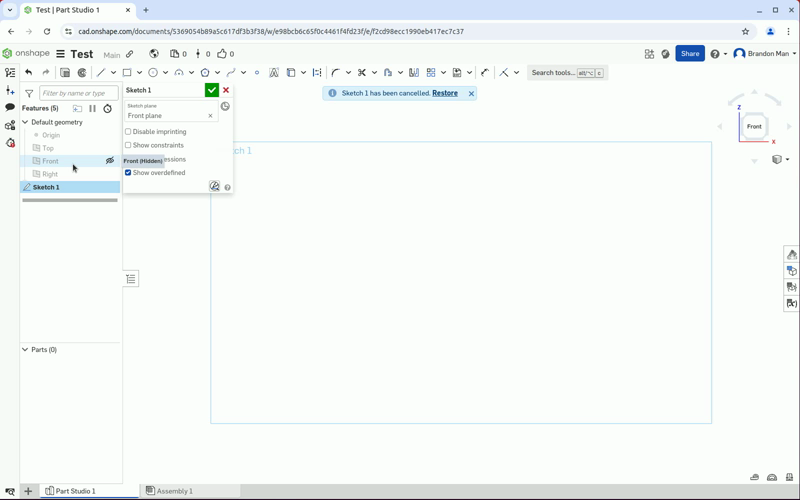
mouse_move(73, 352)
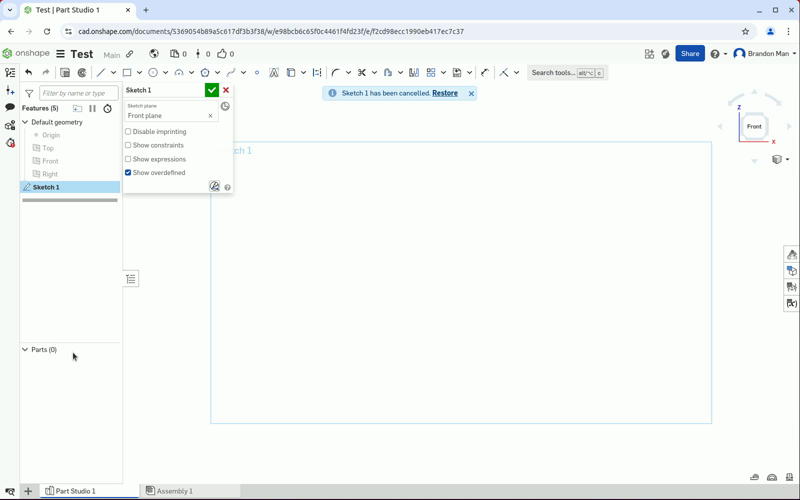
key(y)
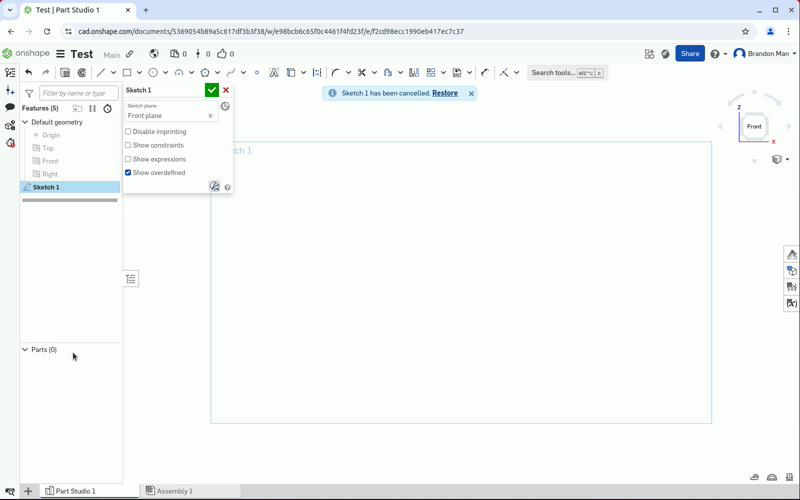
key(l)
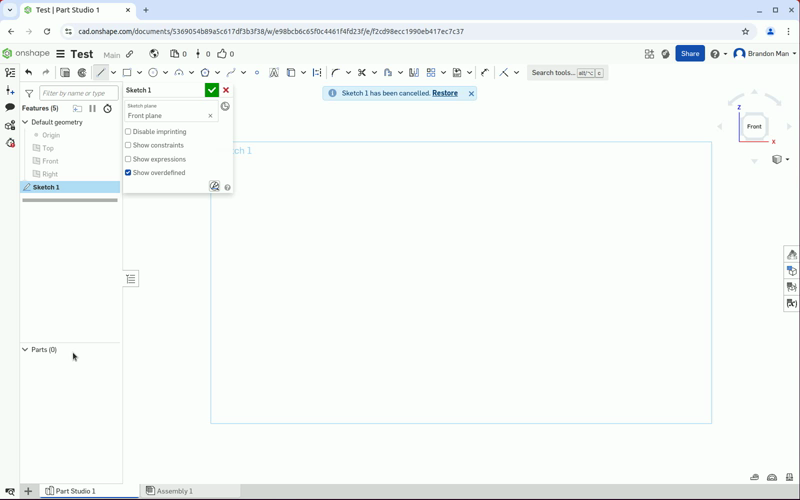
key_down(shift)
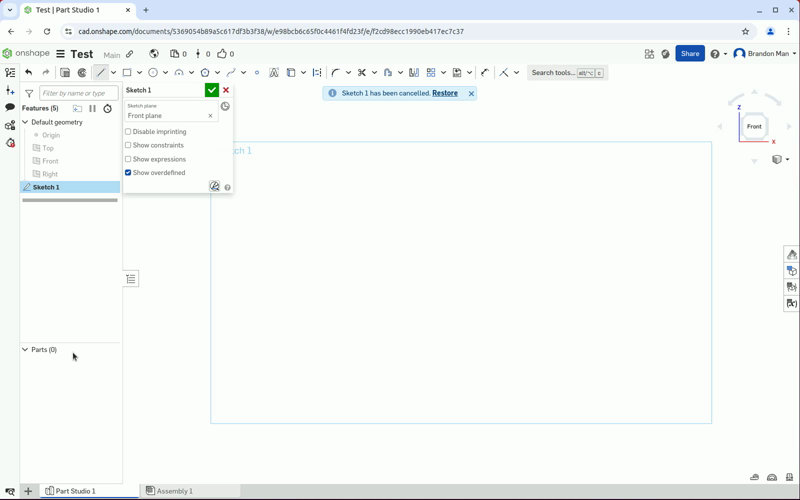
mouse_move(393, 328)
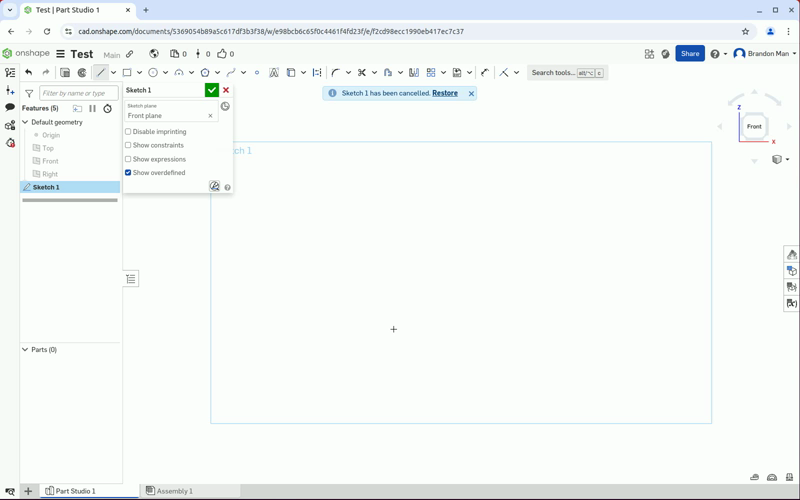
click(393, 328)
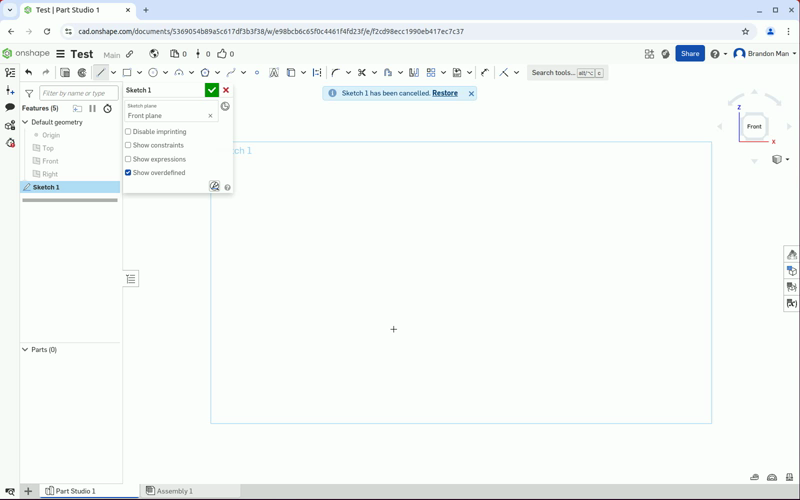
key_up(shift)
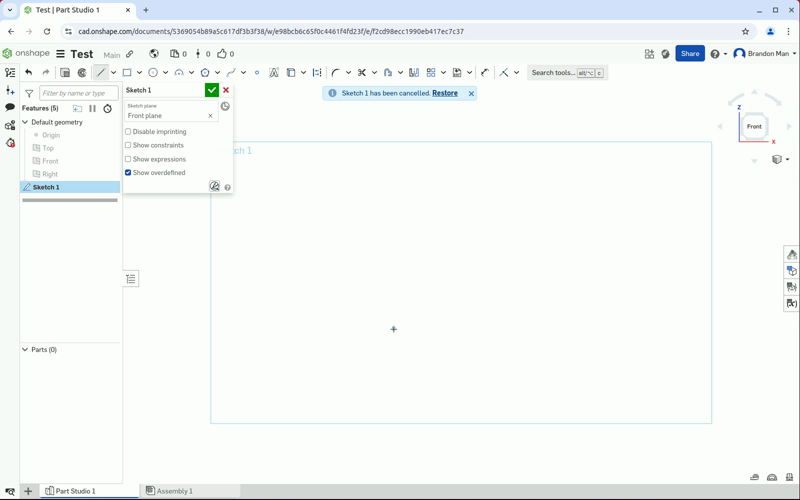
key_down(shift)
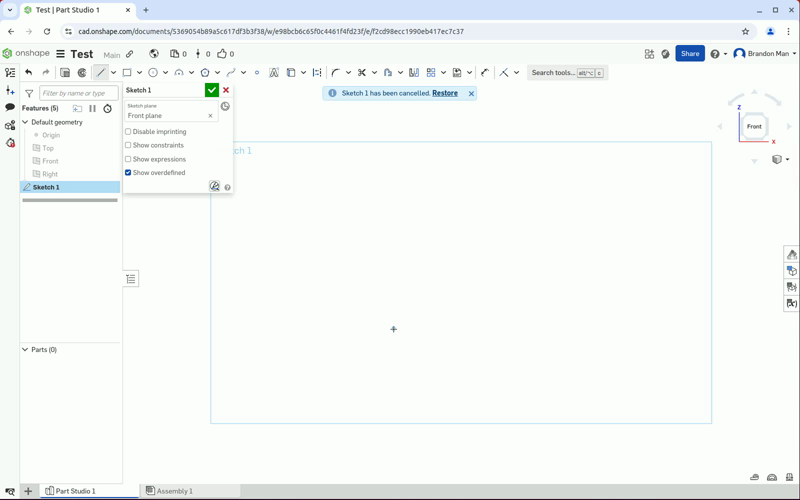
mouse_move(572, 328)
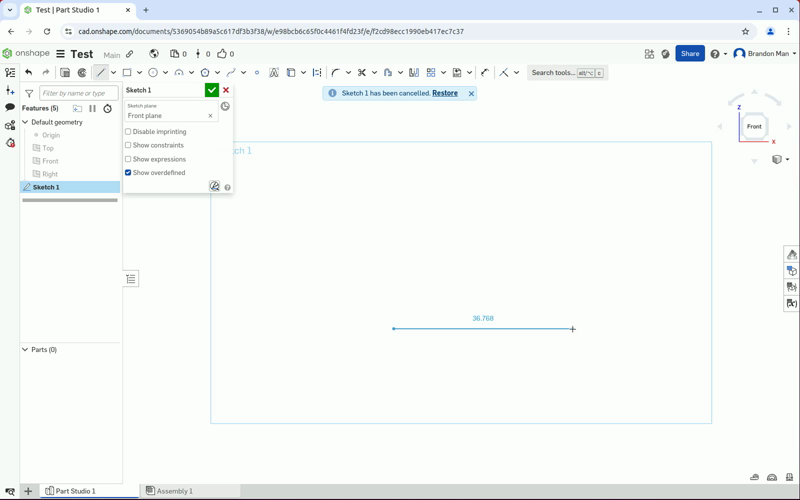
click(572, 328)
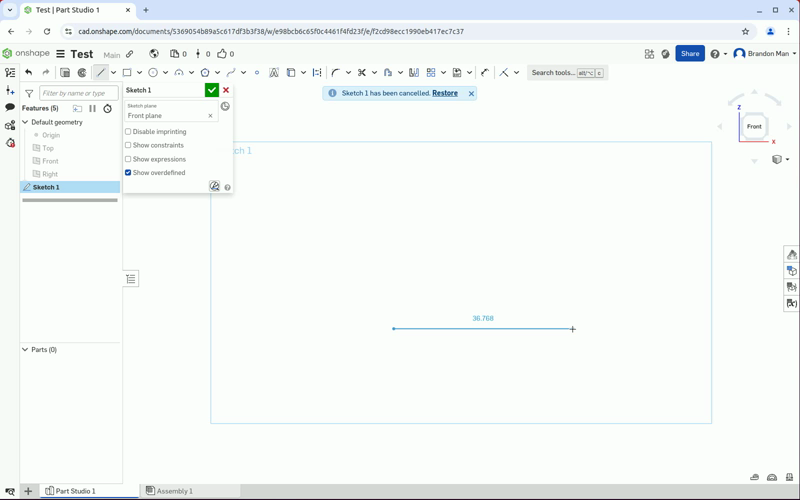
key_up(shift)
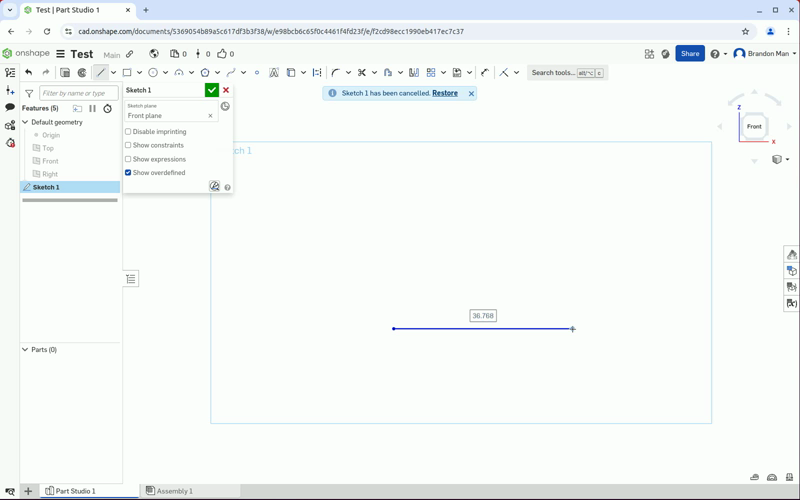
key_down(shift)
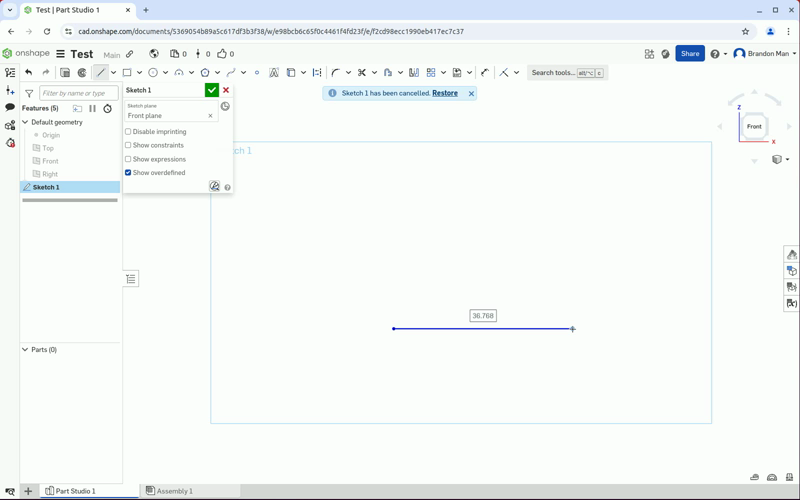
mouse_move(589, 328)
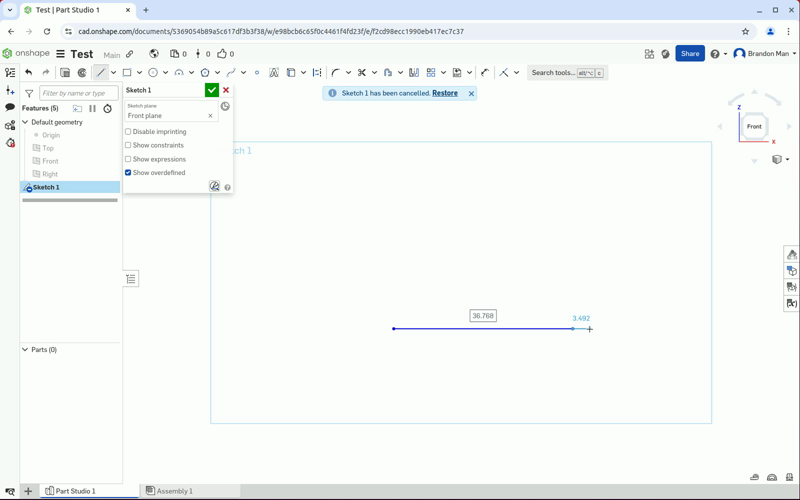
mouse_move(572, 276)
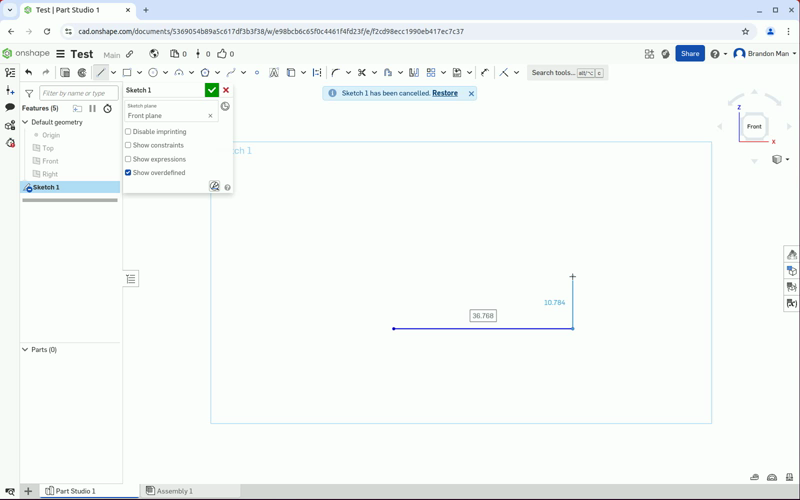
click(572, 276)
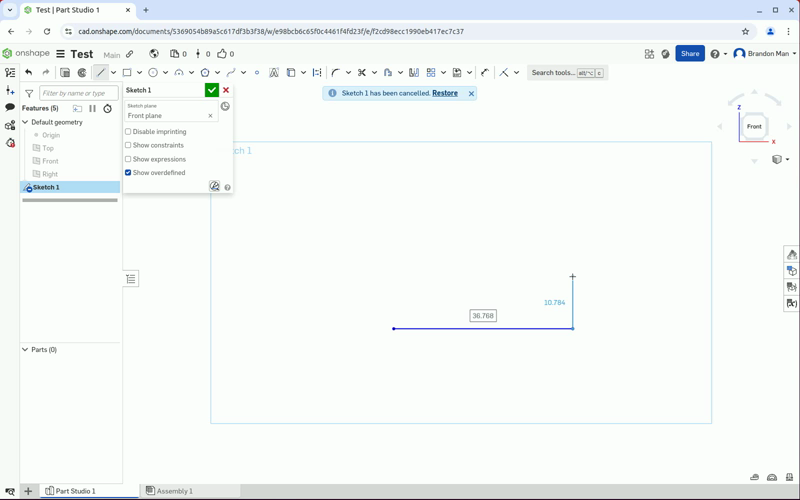
key_up(shift)
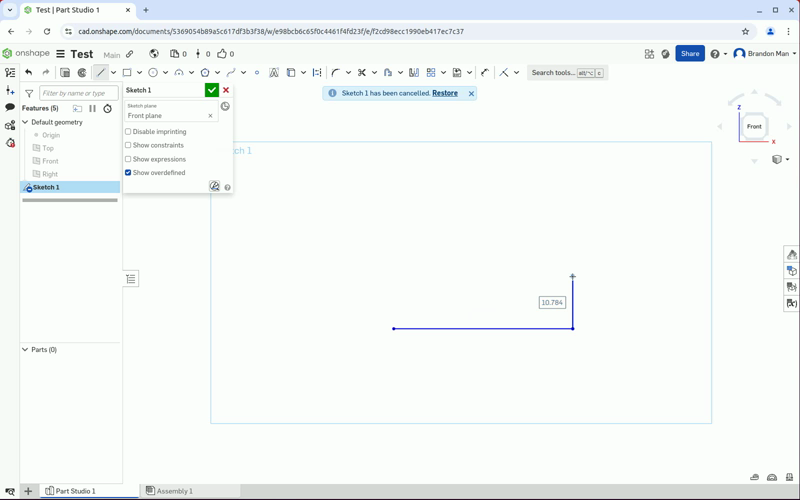
key_down(shift)
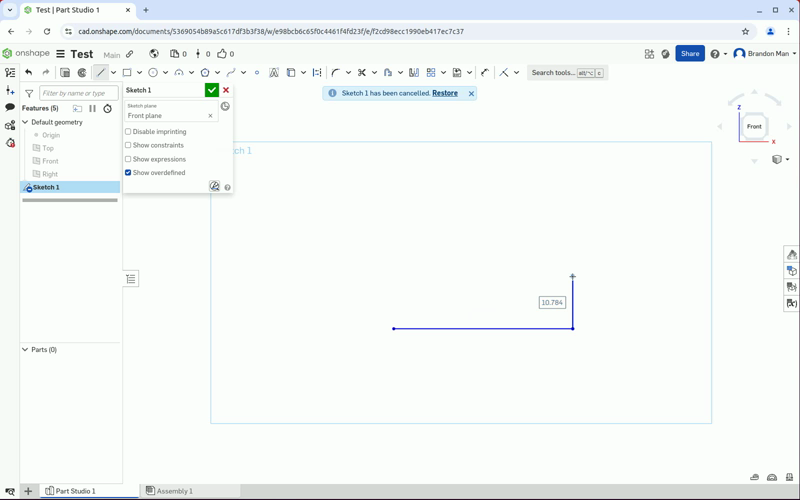
mouse_move(589, 276)
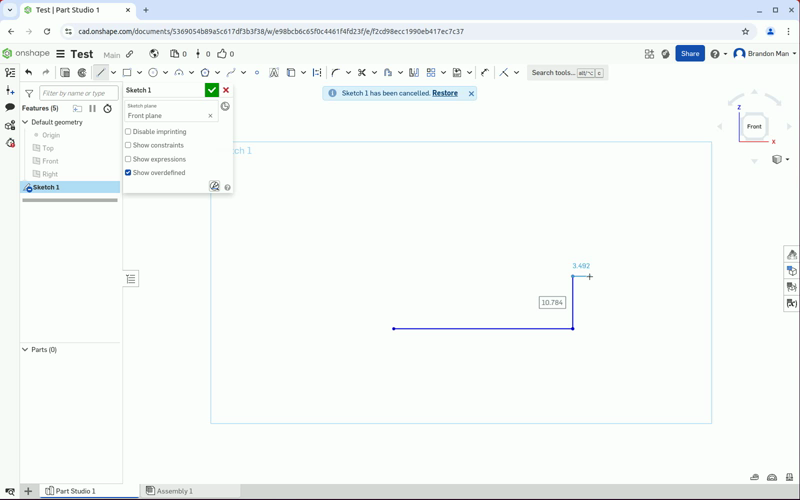
mouse_move(518, 276)
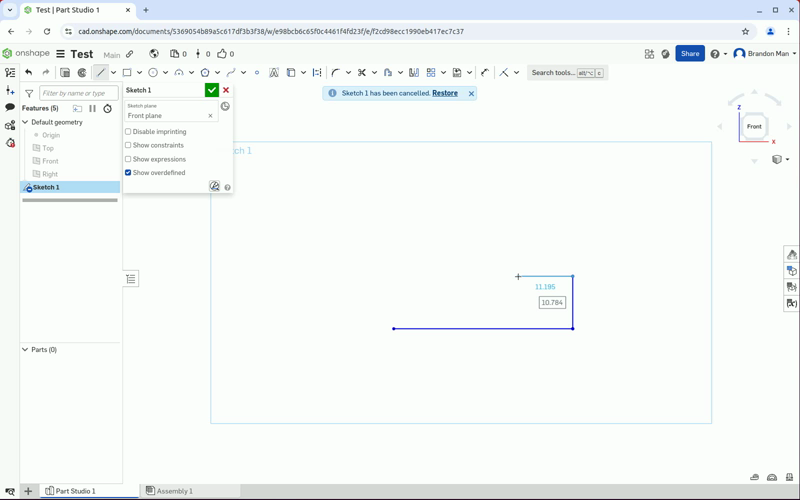
click(518, 276)
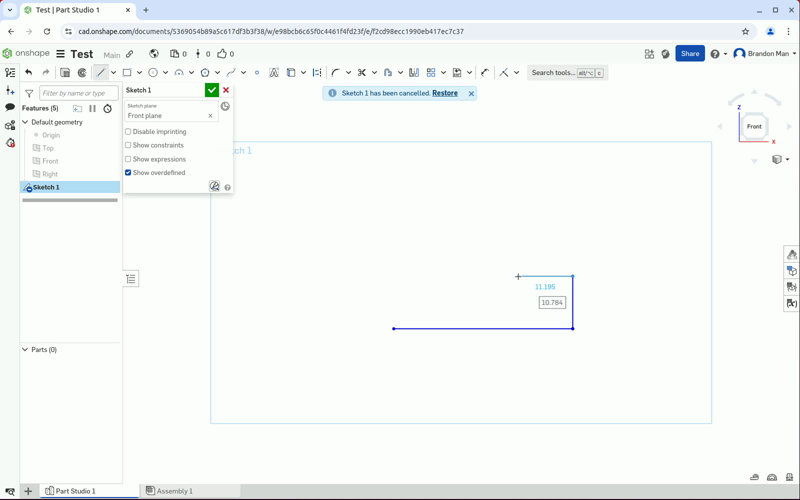
key_up(shift)
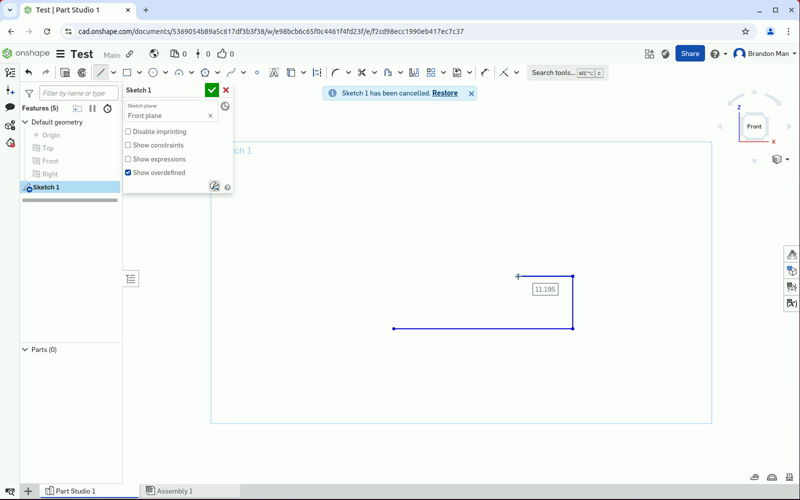
key_down(shift)
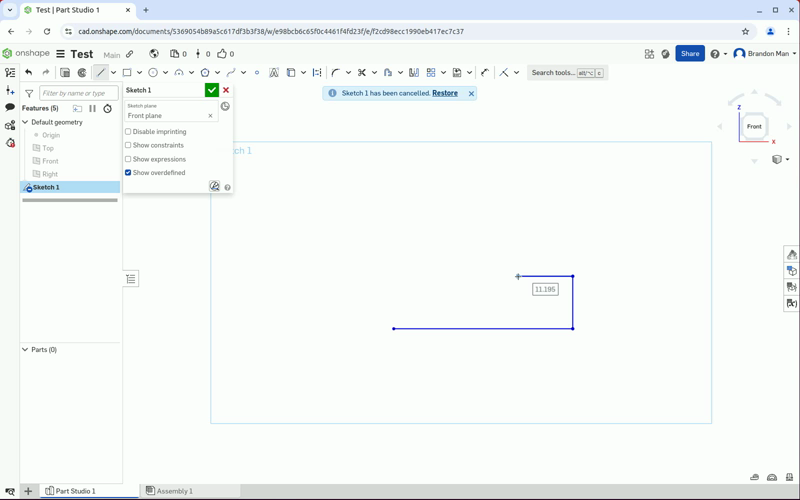
mouse_move(446, 276)
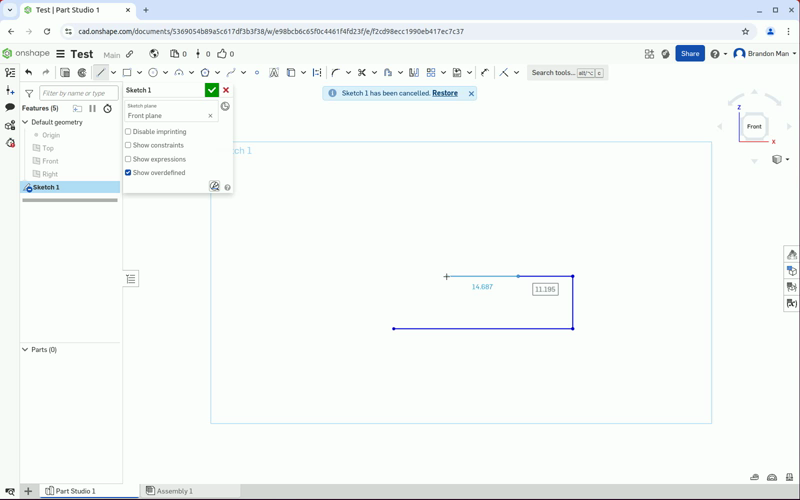
click(446, 276)
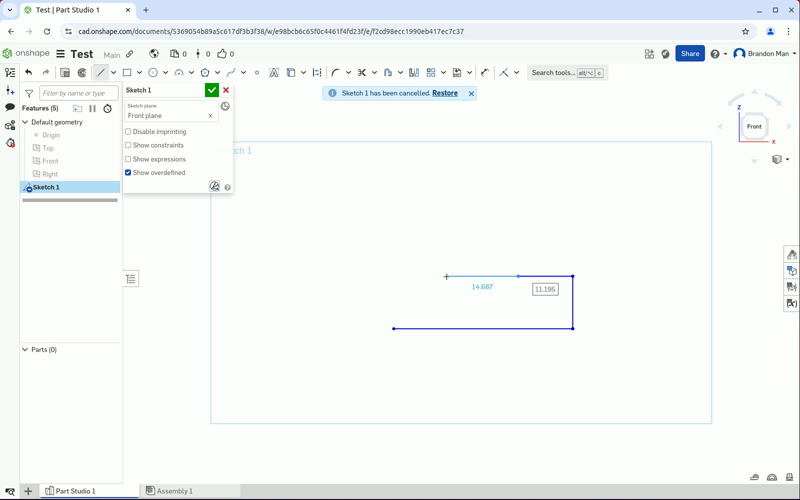
key_up(shift)
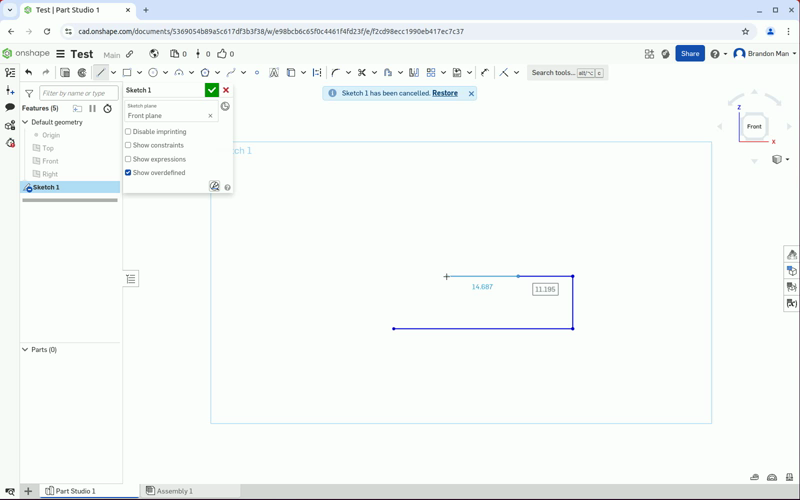
key_down(shift)
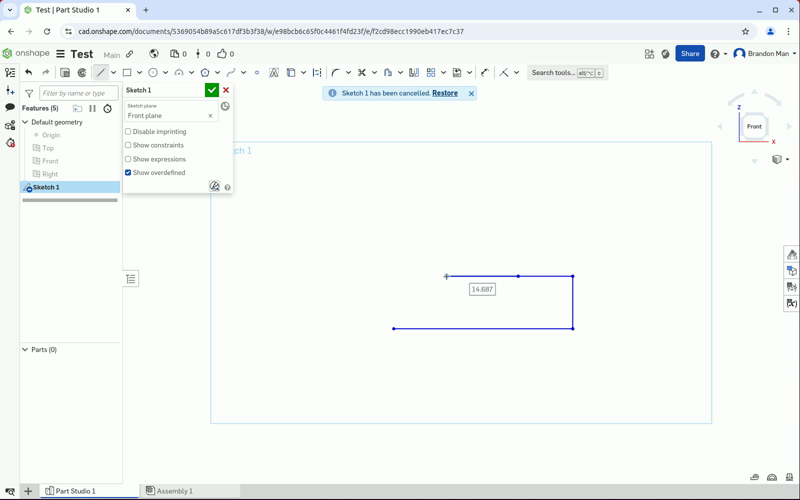
mouse_move(476, 276)
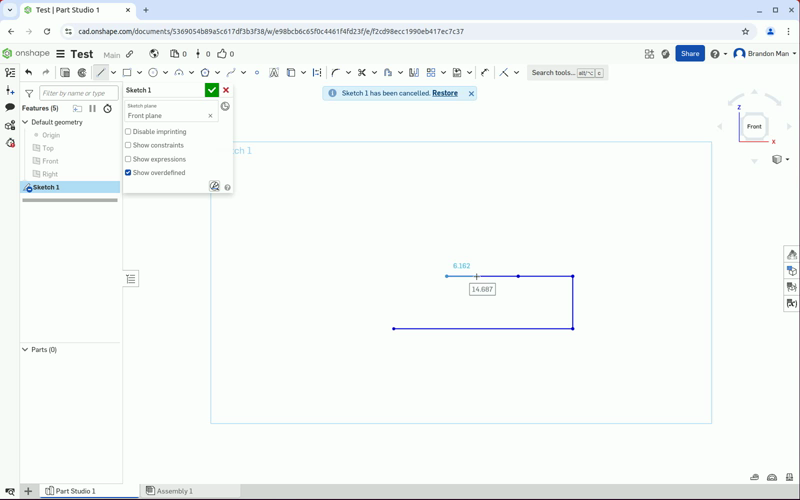
mouse_move(393, 276)
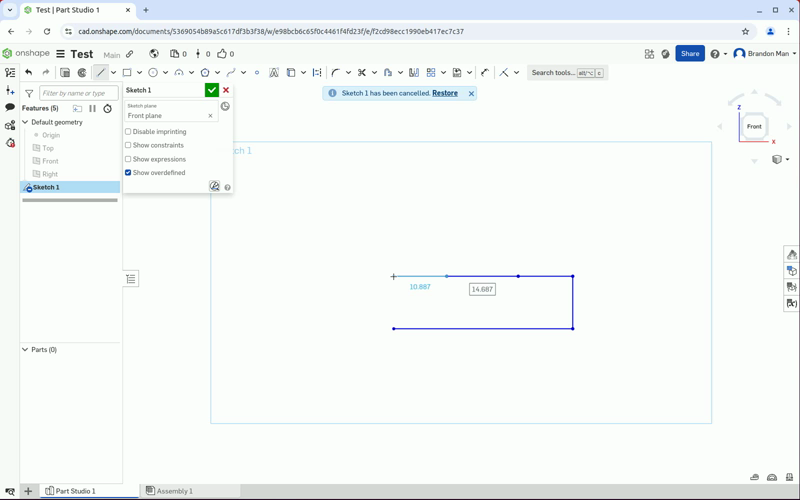
click(393, 276)
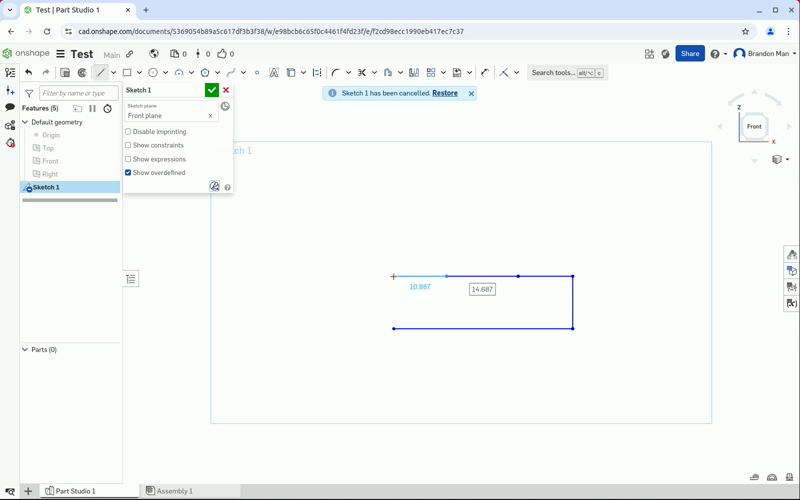
key_up(shift)
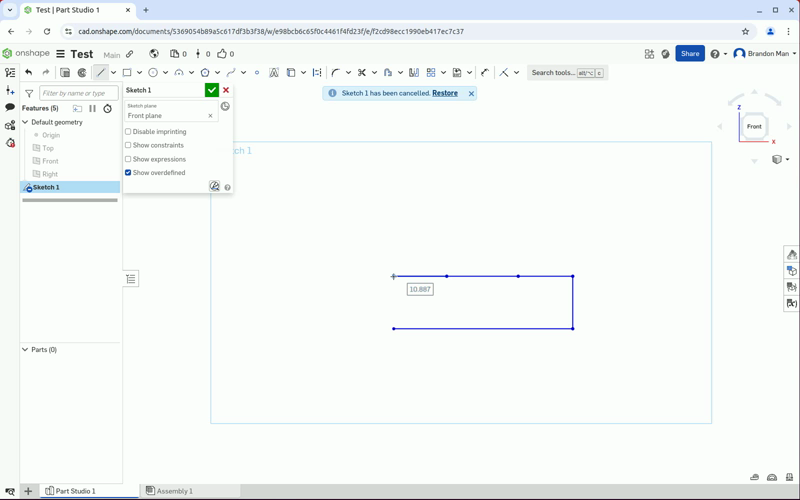
mouse_move(423, 276)
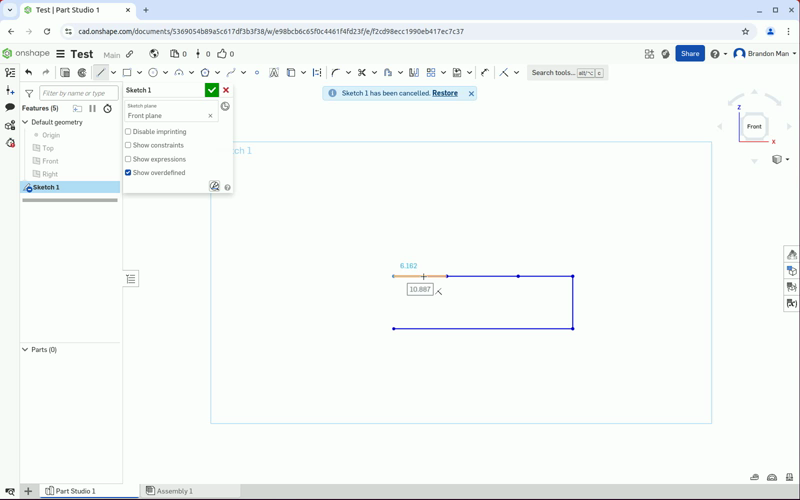
key_down(shift)
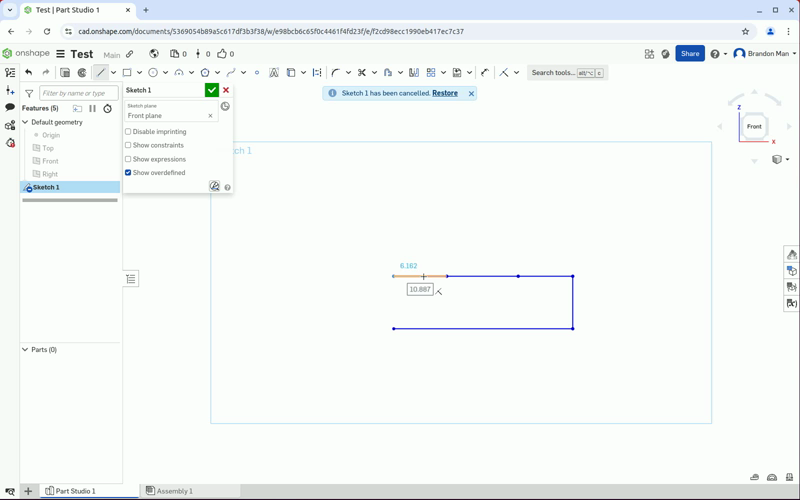
mouse_move(393, 328)
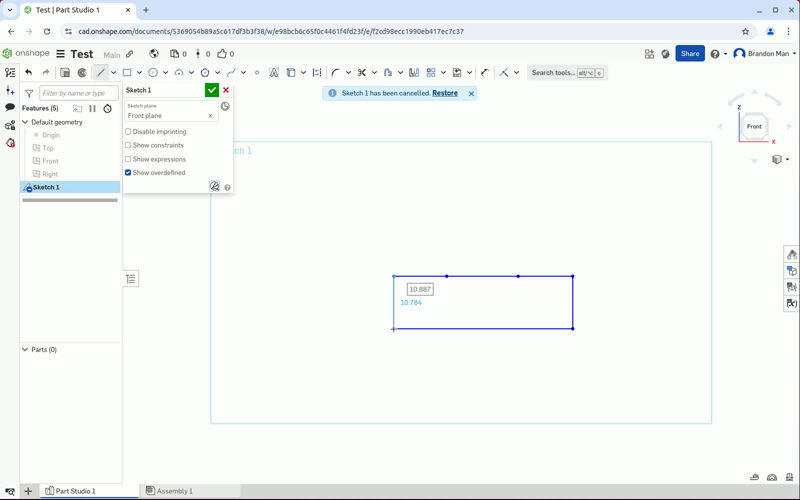
key_up(shift)
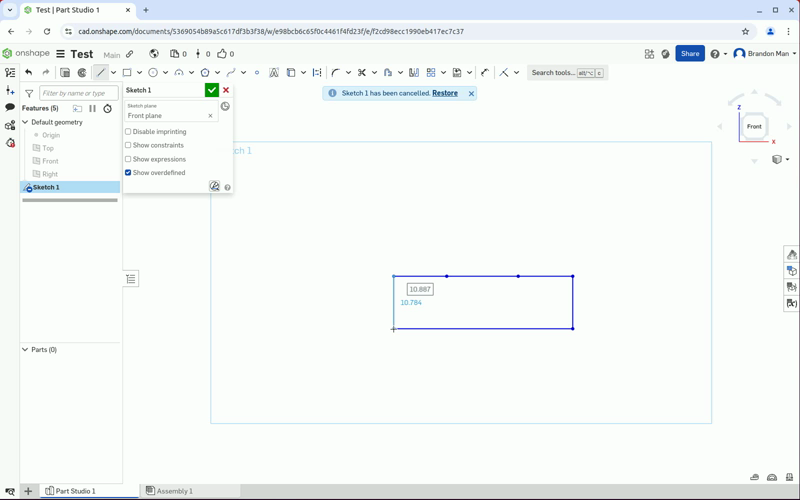
click(393, 328)
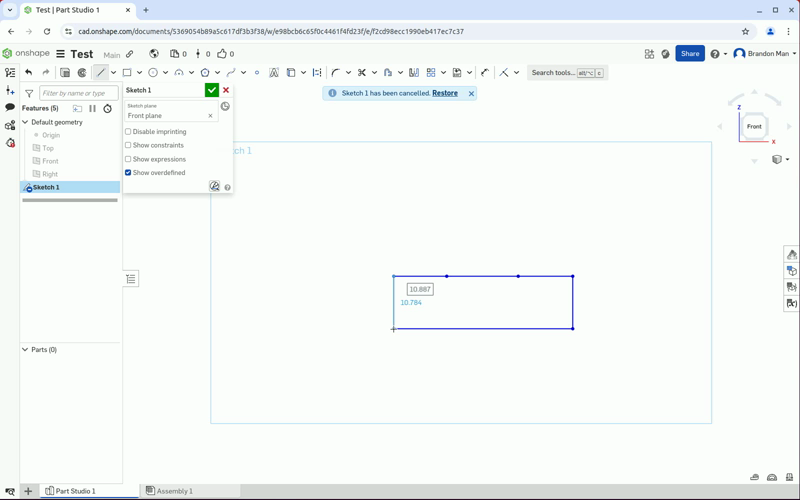
key(esc)
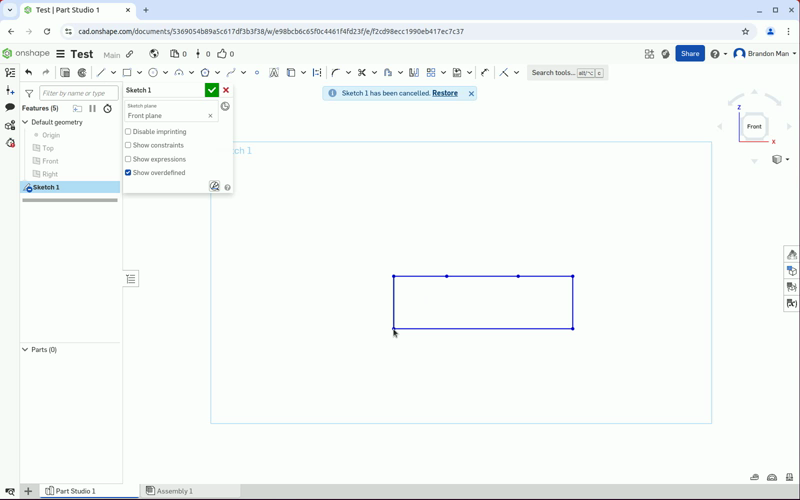
mouse_move(434, 302)
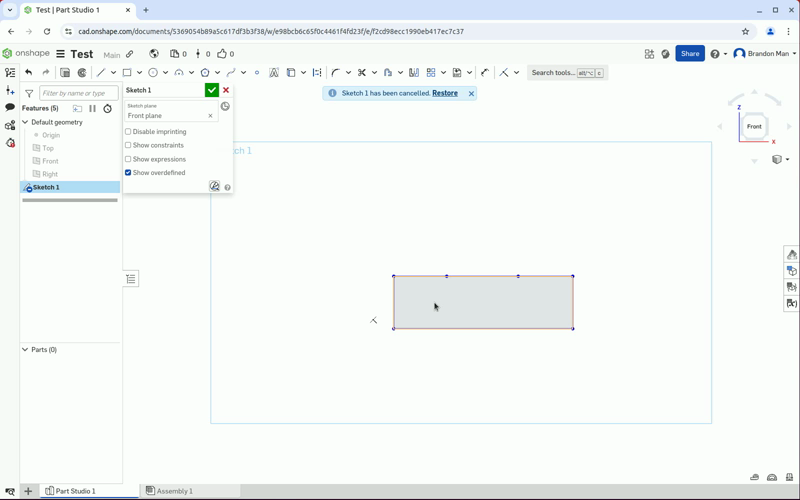
click(434, 302)
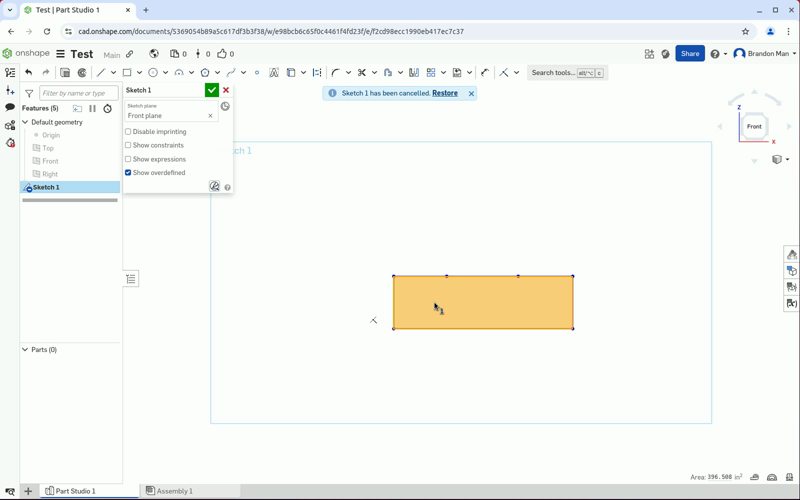
mouse_move(73, 352)
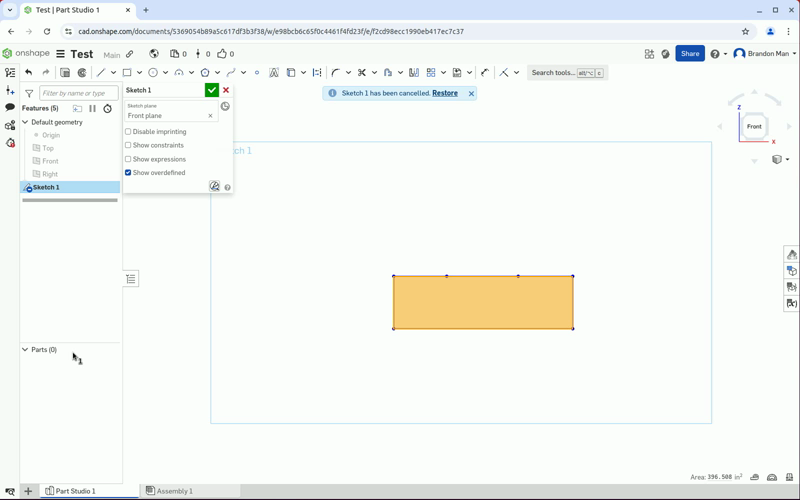
key(shift+y)
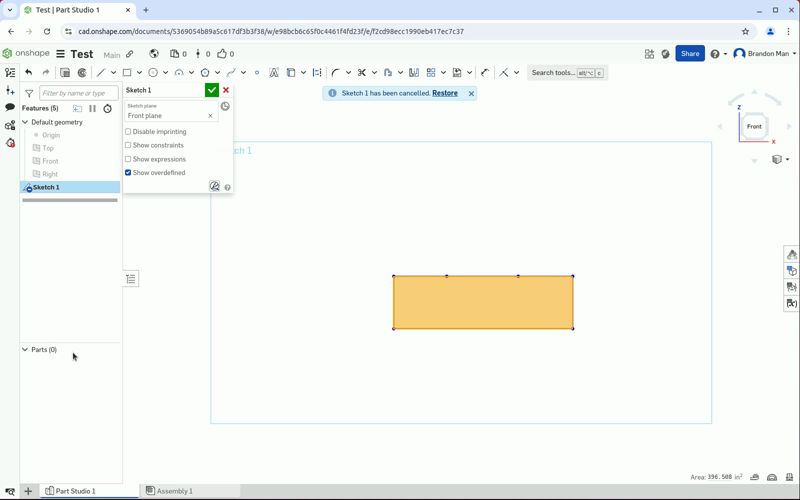
key(shift+e)
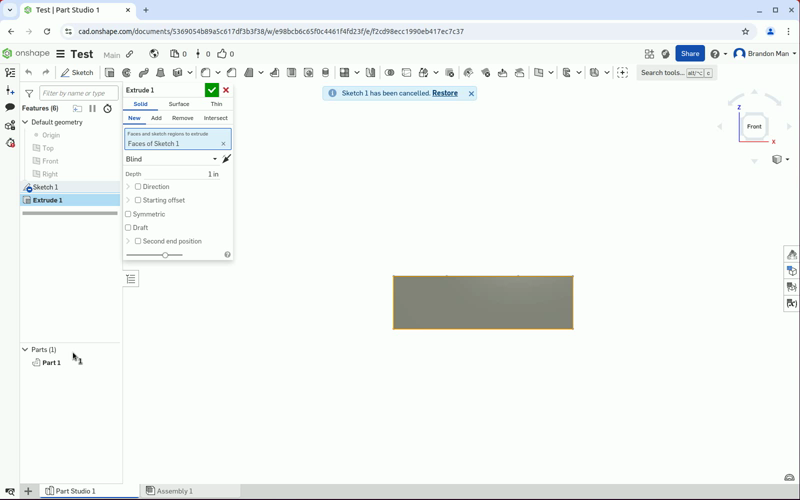
mouse_move(143, 106)
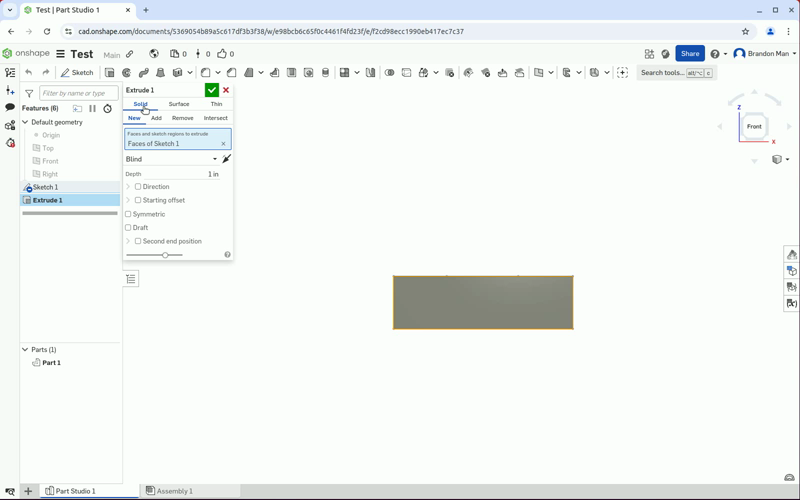
click(143, 106)
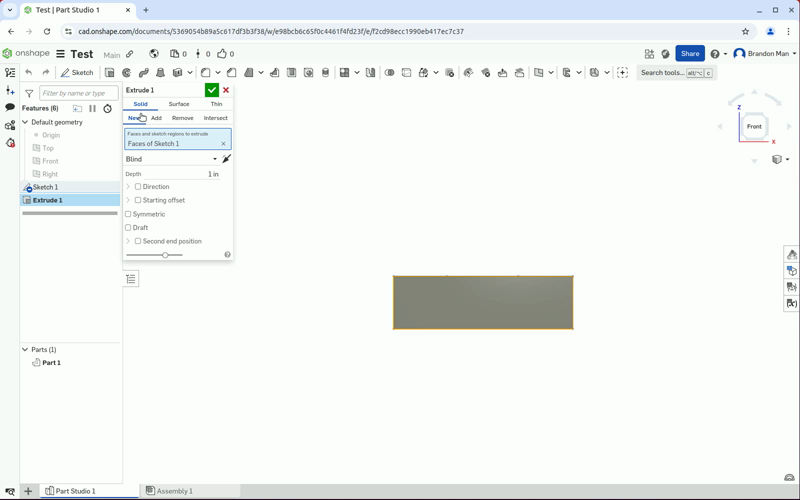
mouse_move(137, 120)
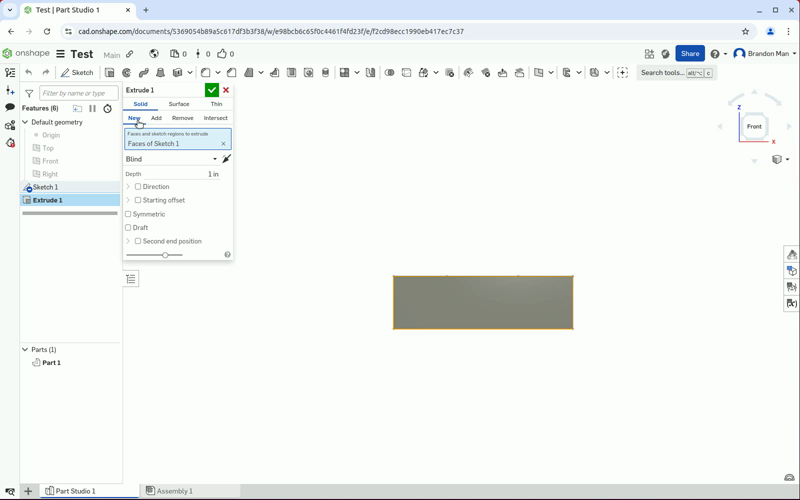
click(137, 120)
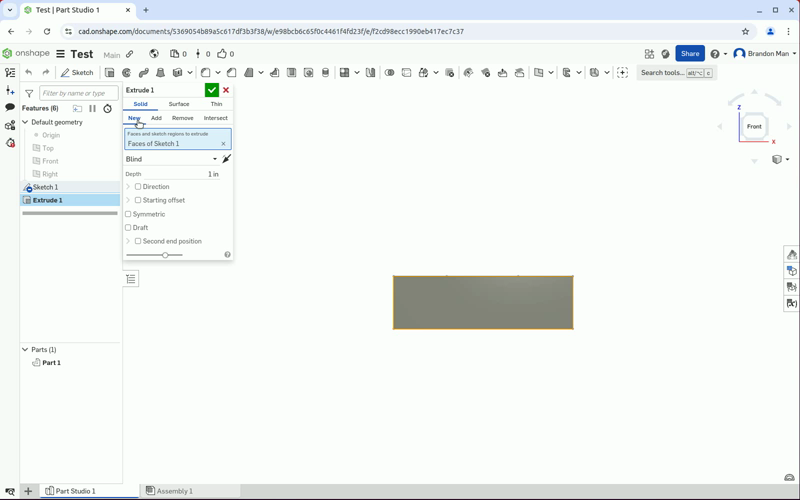
key(tab, 4)
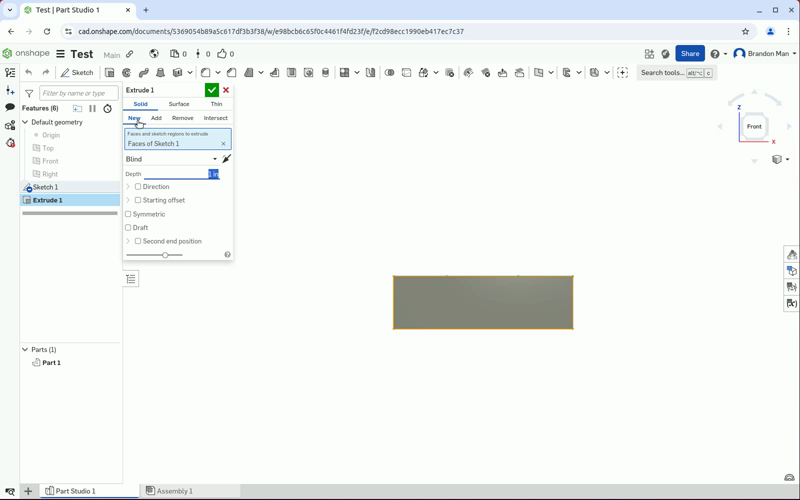
text(14.683)
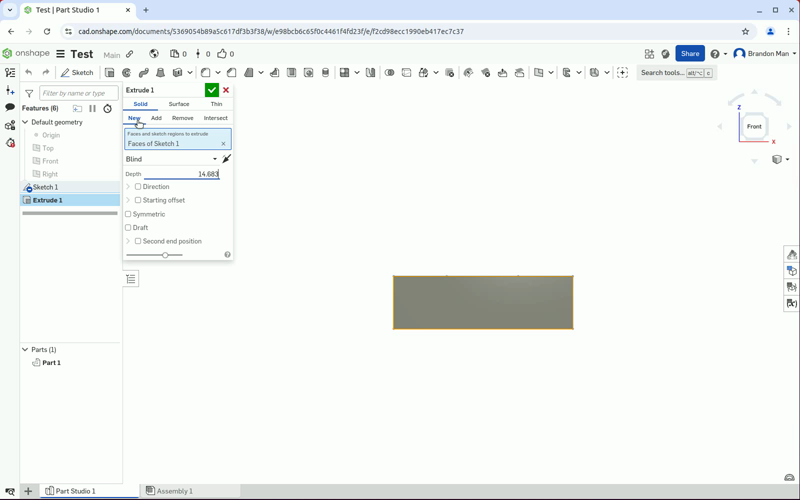
key(enter)
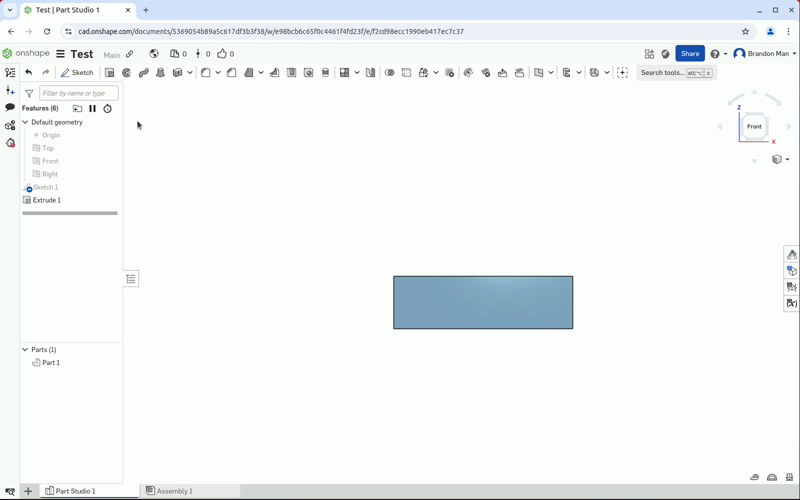
key(shift+h)
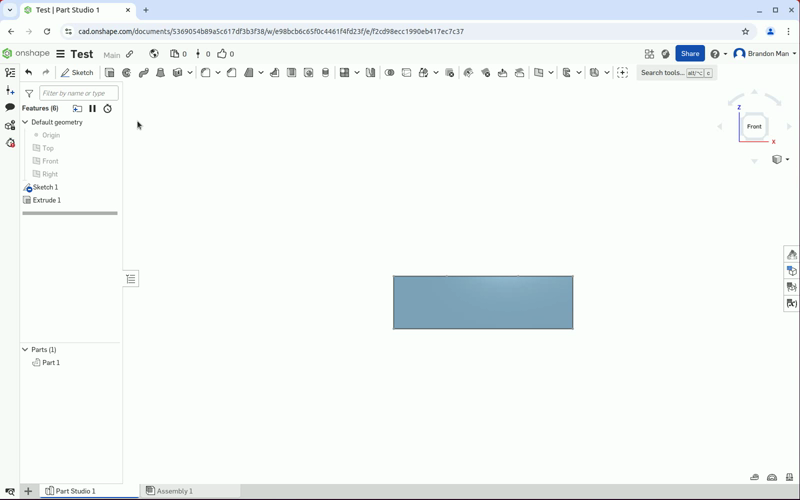
key(shift+h)
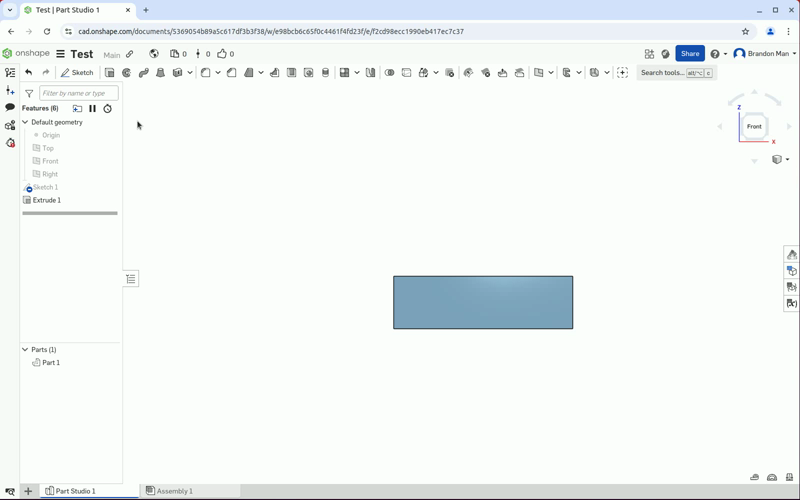
mouse_move(73, 189)
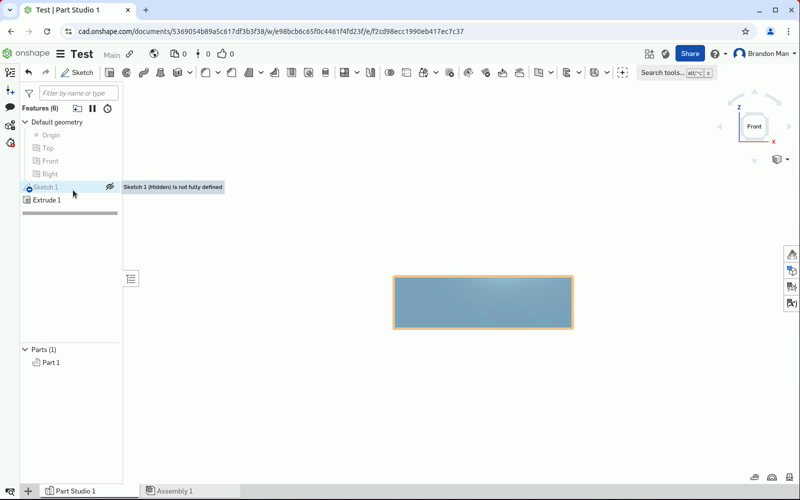
click(73, 189)
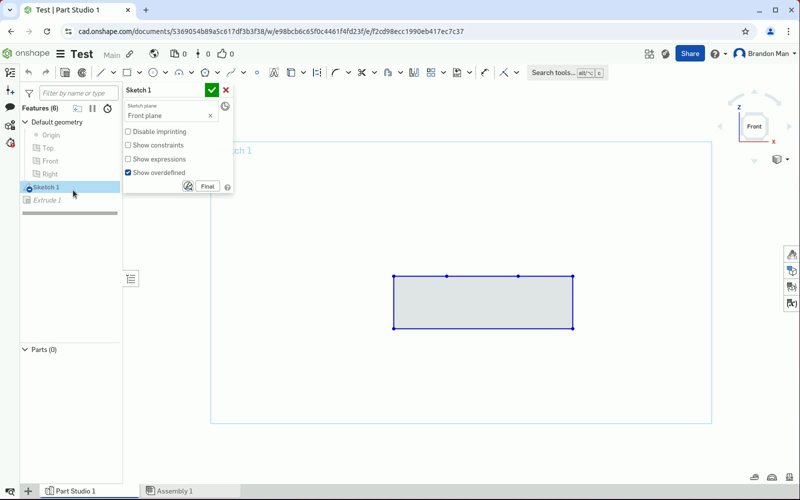
mouse_move(229, 92)
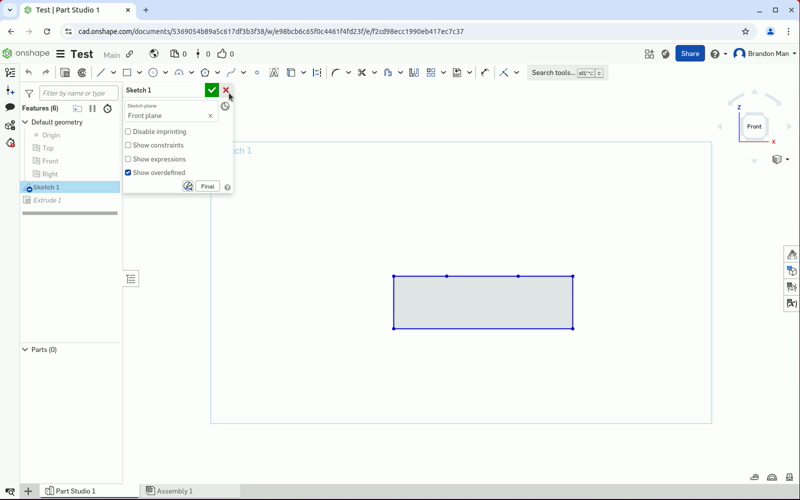
click(229, 92)
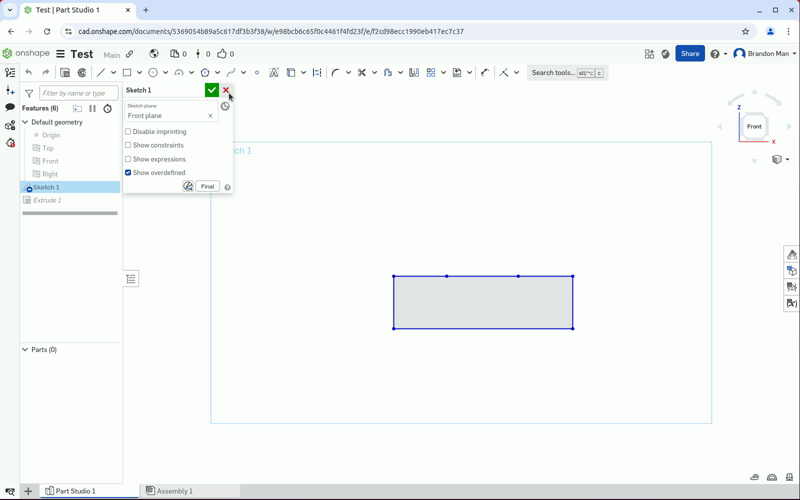
key(shift+s)
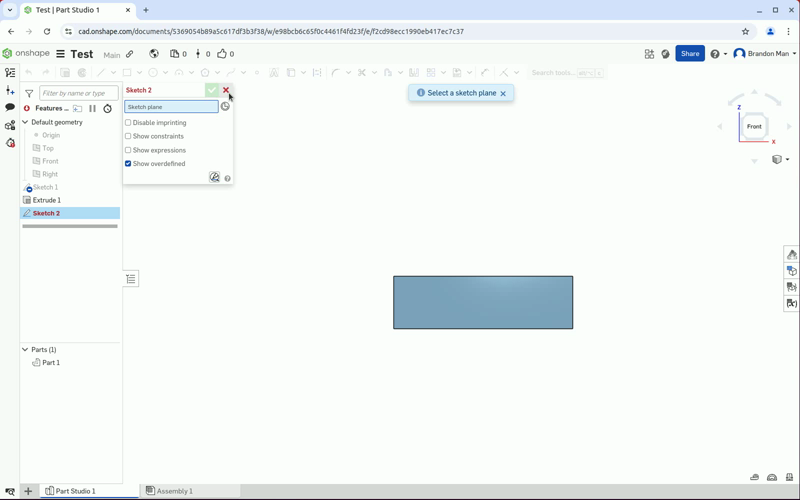
mouse_move(73, 163)
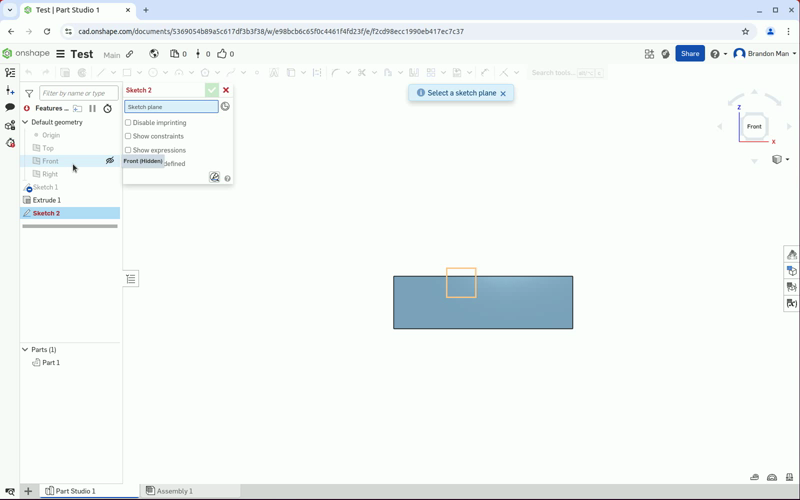
click(73, 163)
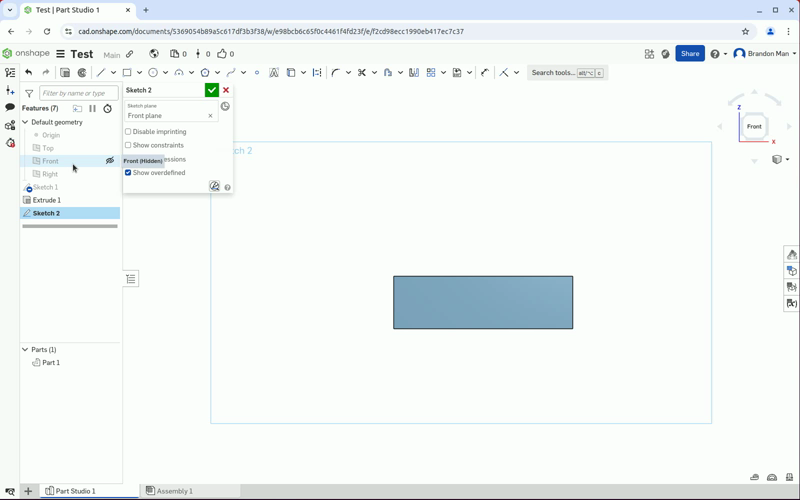
mouse_move(73, 352)
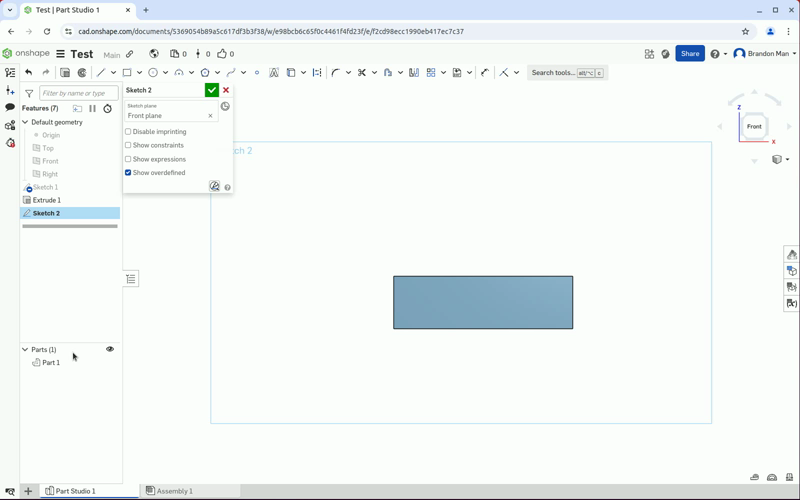
key(y)
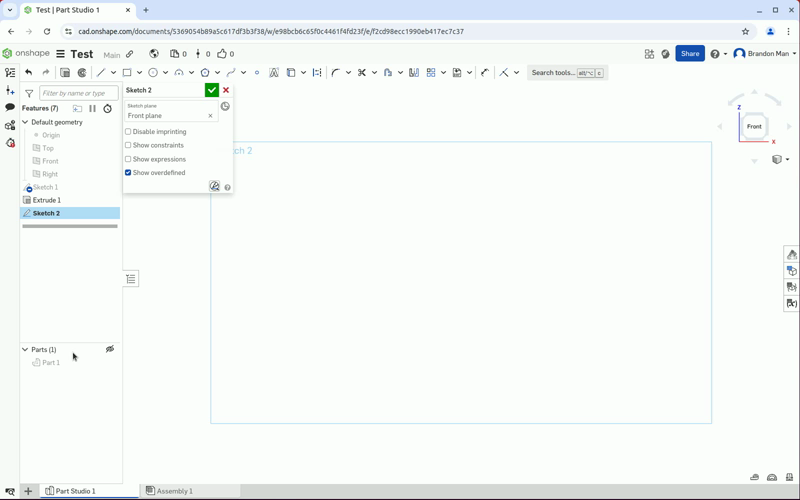
key(l)
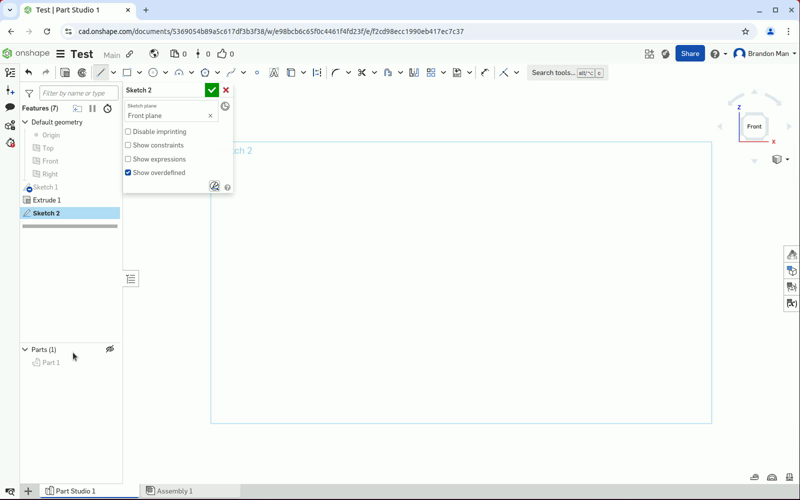
key_down(shift)
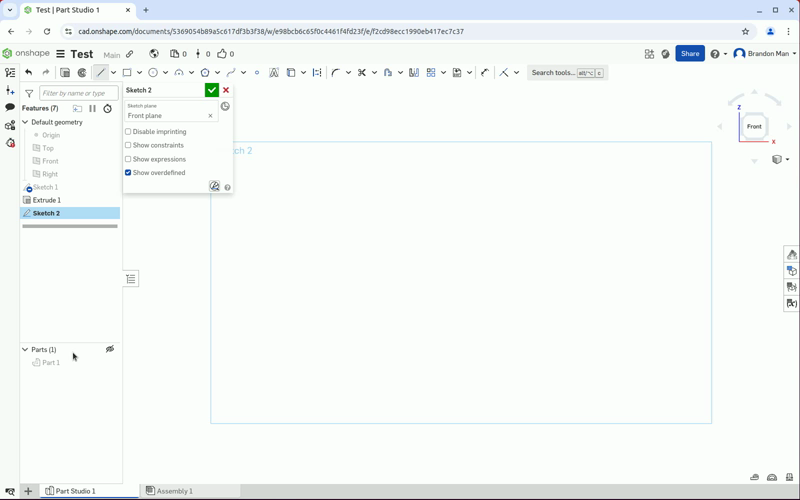
mouse_move(447, 274)
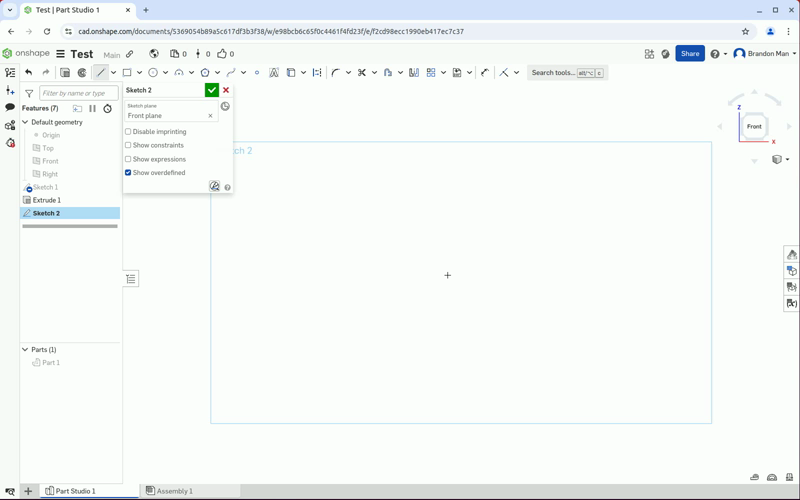
click(447, 274)
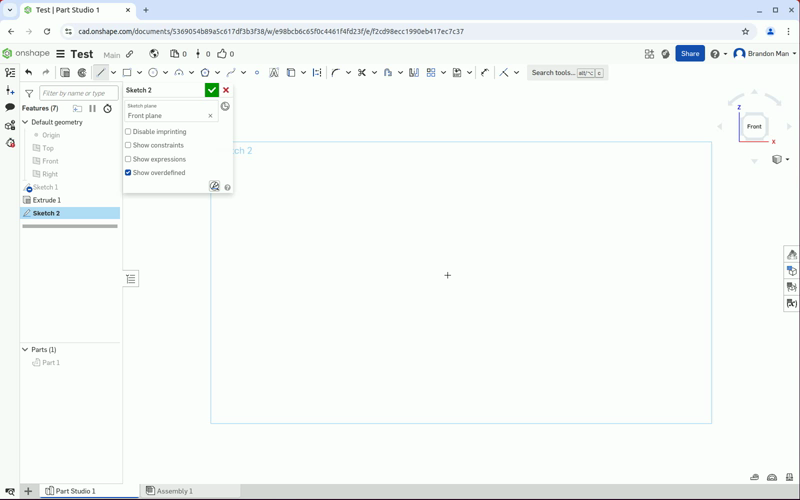
key_up(shift)
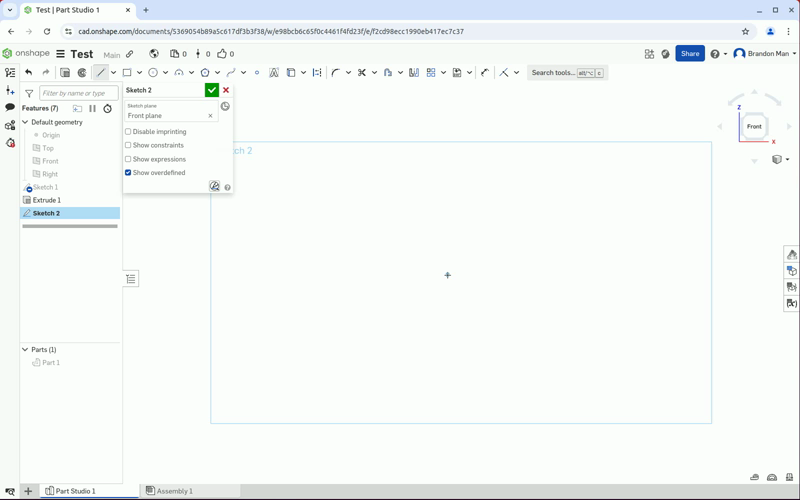
key_down(shift)
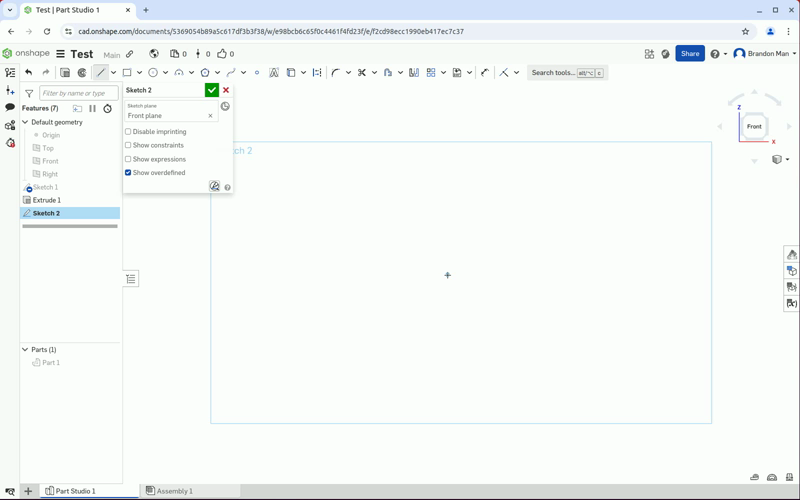
mouse_move(519, 274)
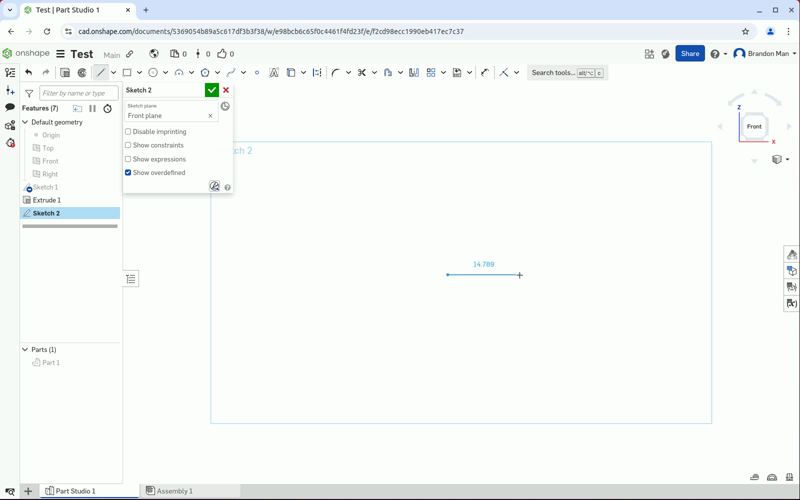
click(519, 274)
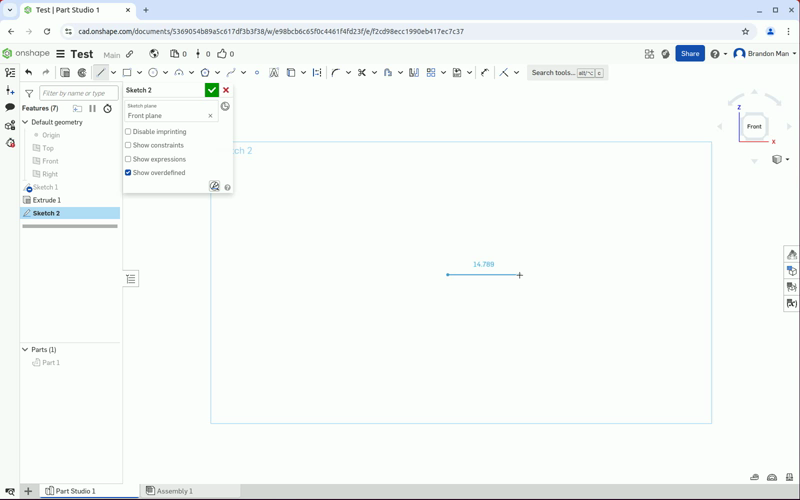
key_up(shift)
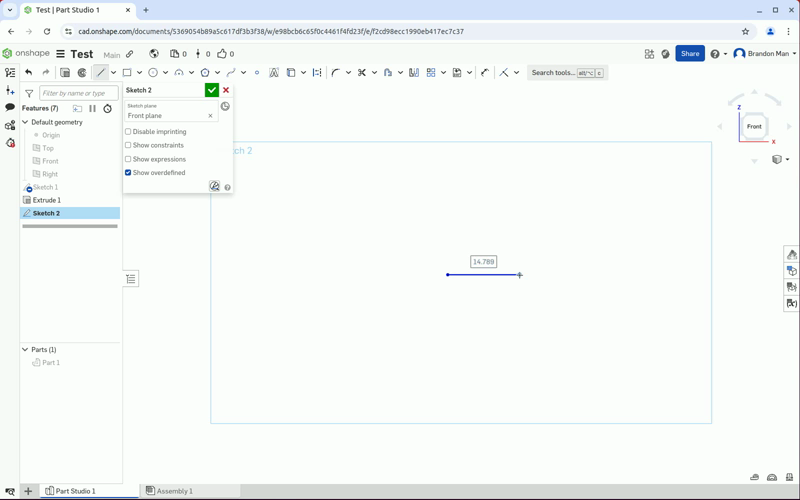
key_down(shift)
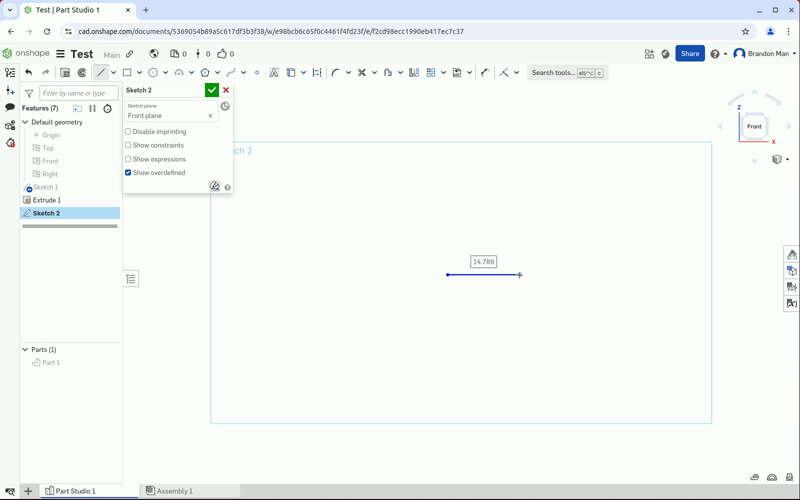
mouse_move(549, 274)
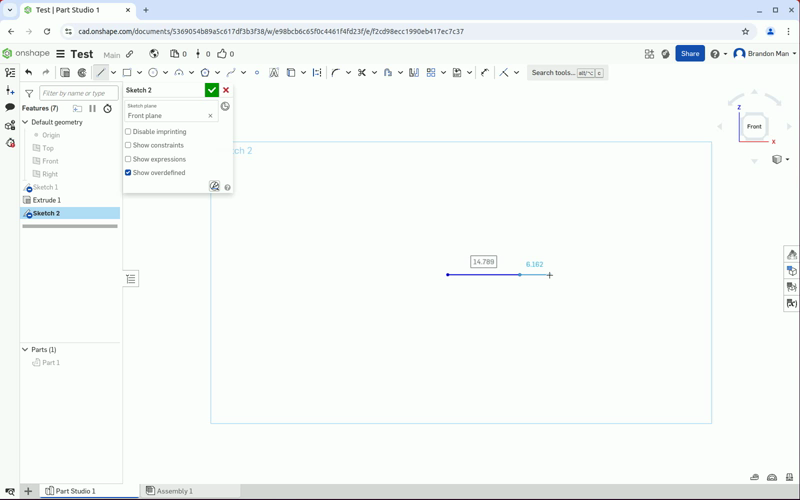
mouse_move(519, 220)
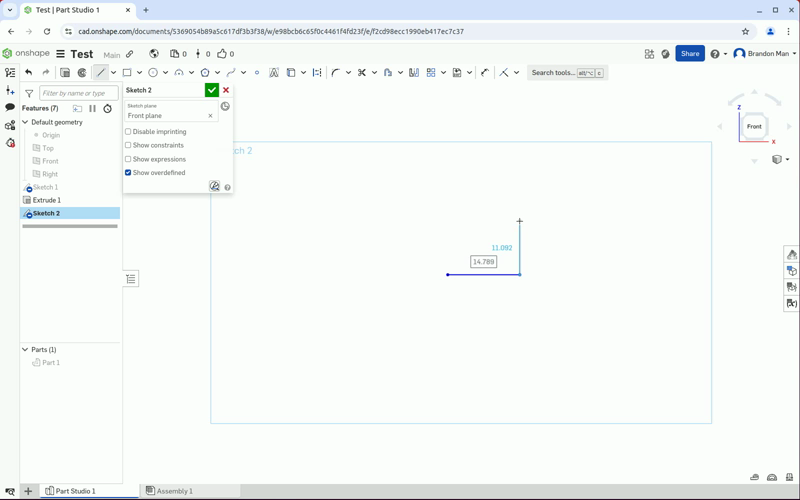
click(519, 220)
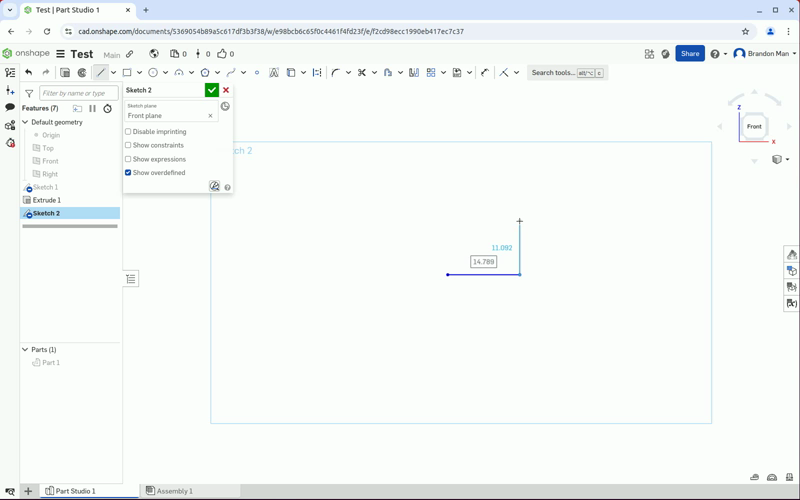
key_up(shift)
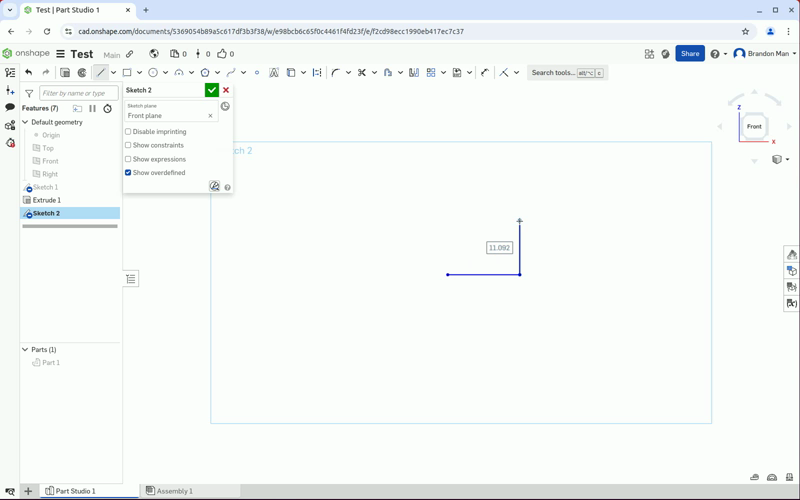
key_down(shift)
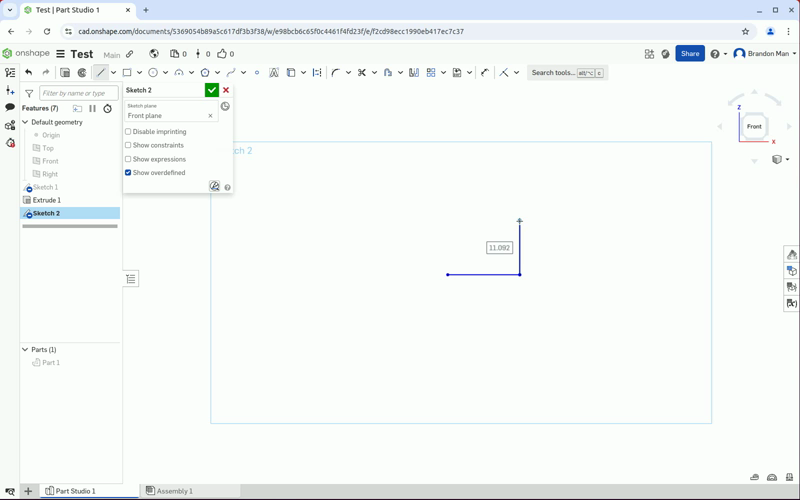
mouse_move(447, 220)
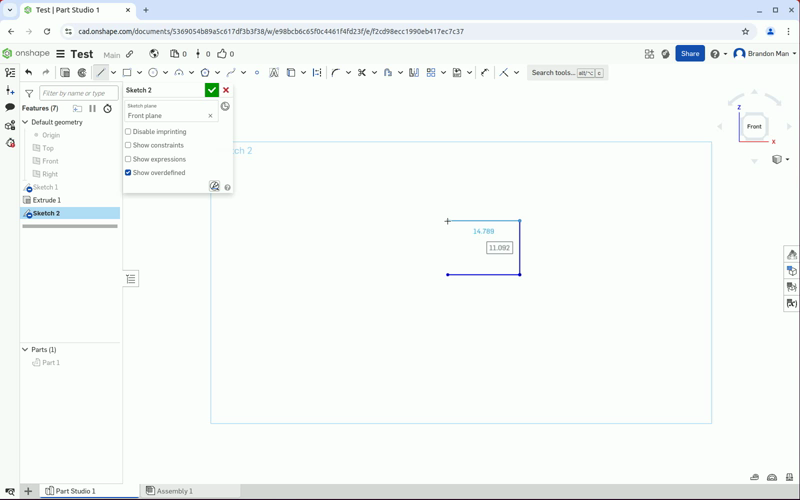
click(447, 220)
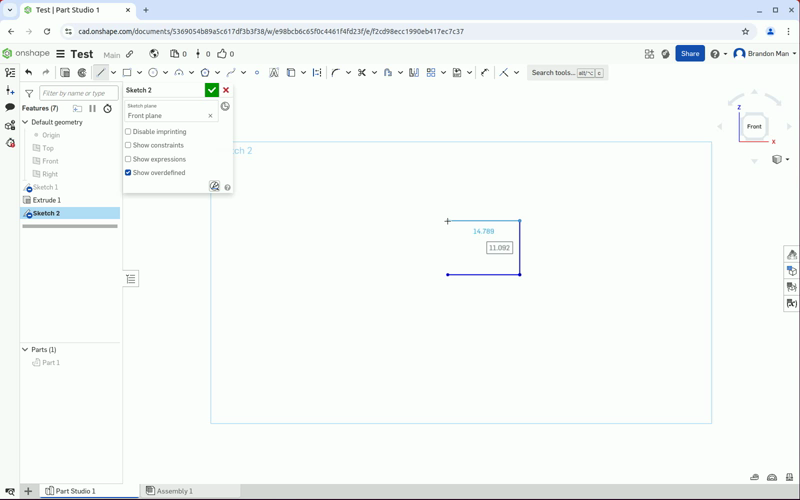
key_up(shift)
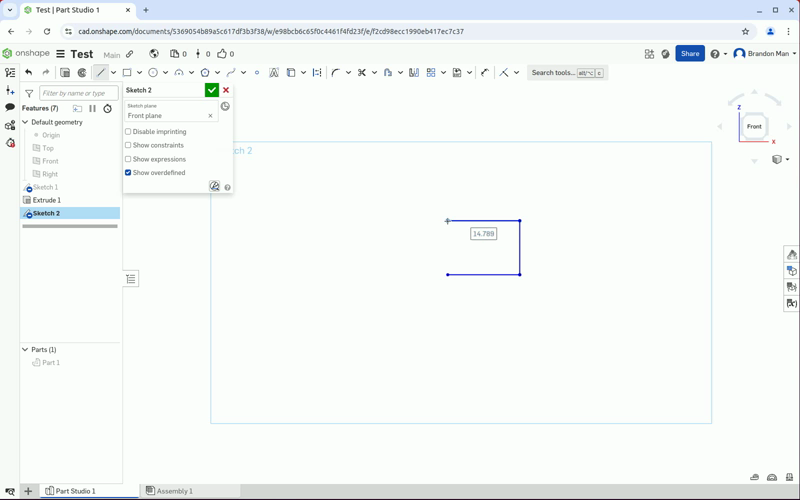
mouse_move(477, 220)
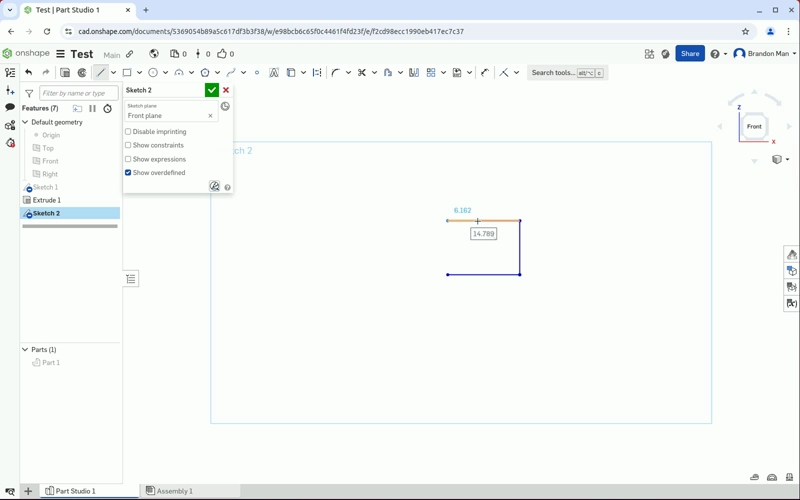
key_down(shift)
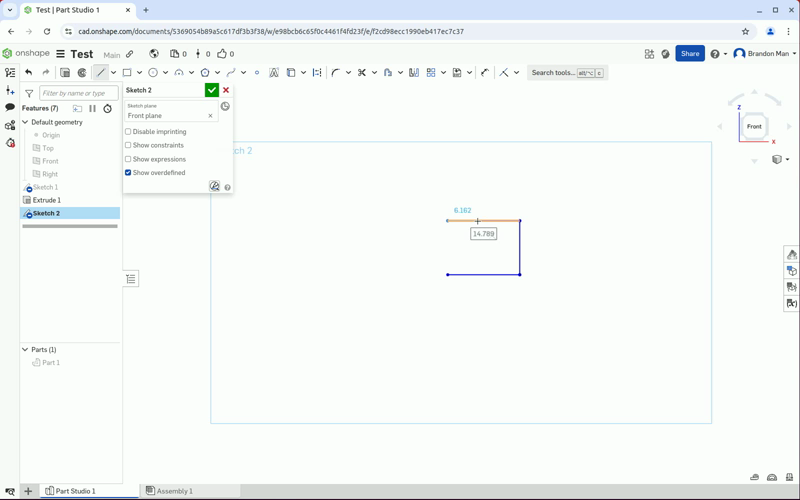
mouse_move(447, 274)
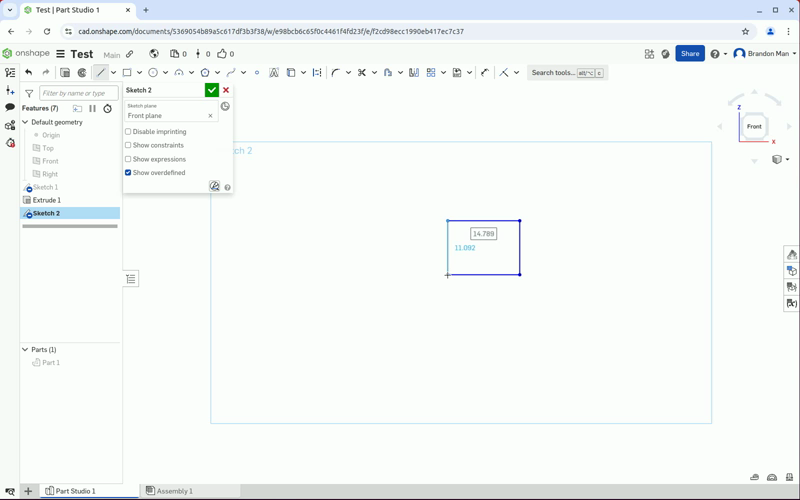
key_up(shift)
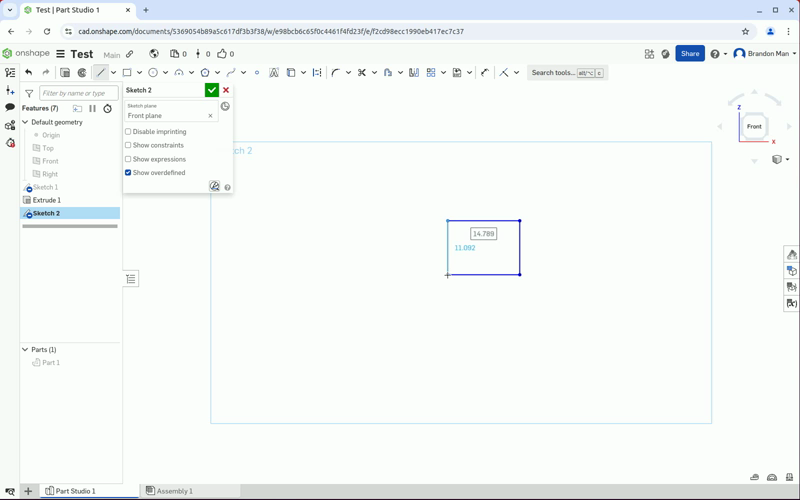
click(447, 274)
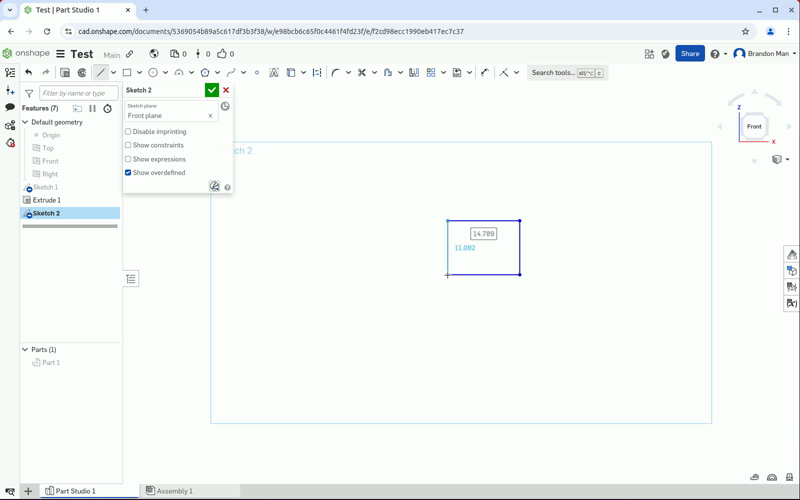
key(esc)
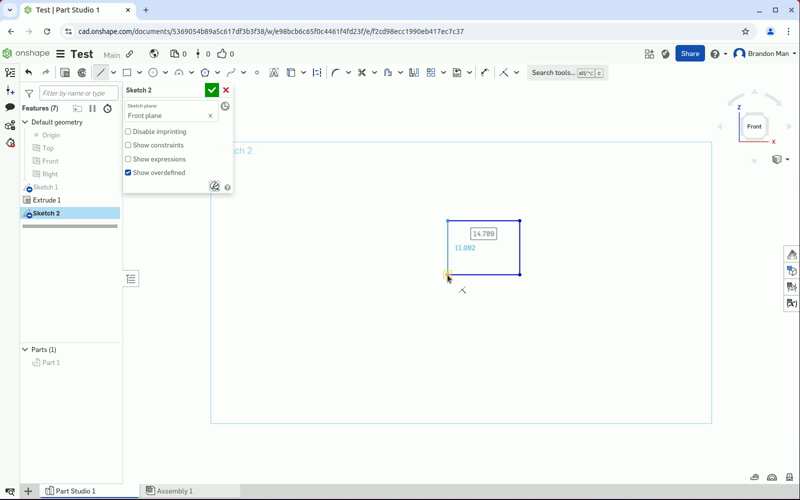
mouse_move(506, 250)
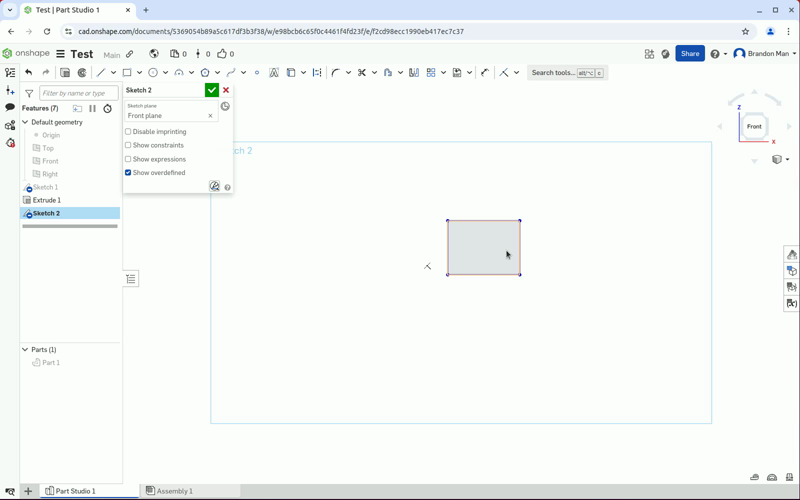
click(506, 250)
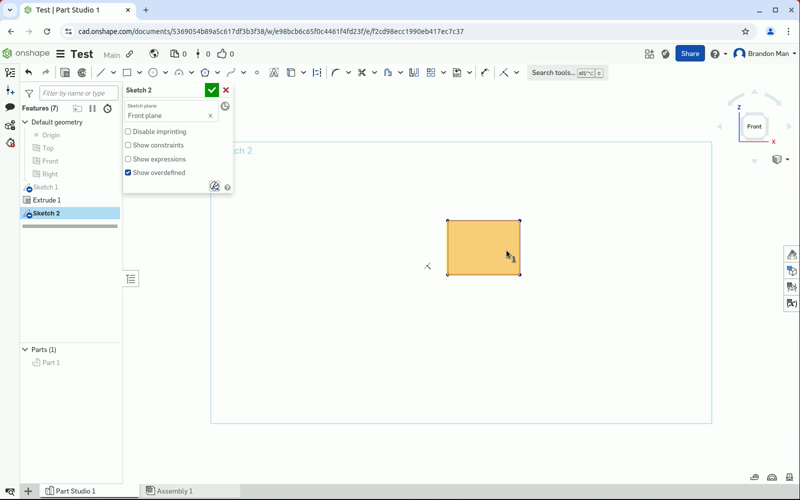
mouse_move(73, 352)
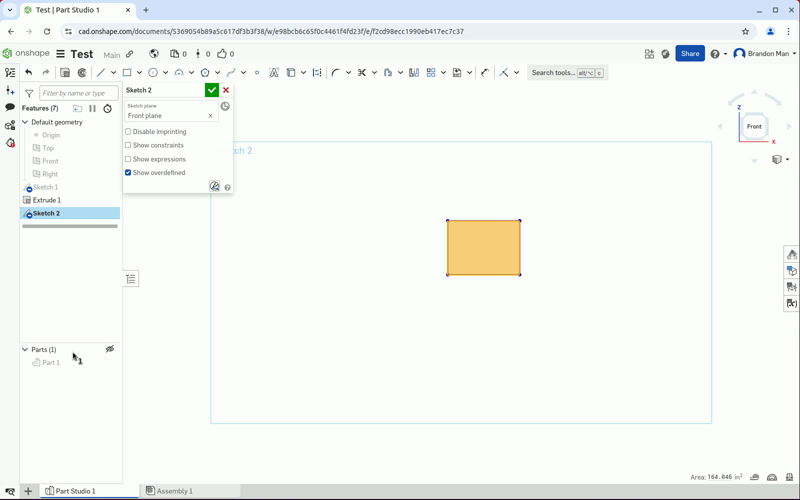
key(shift+y)
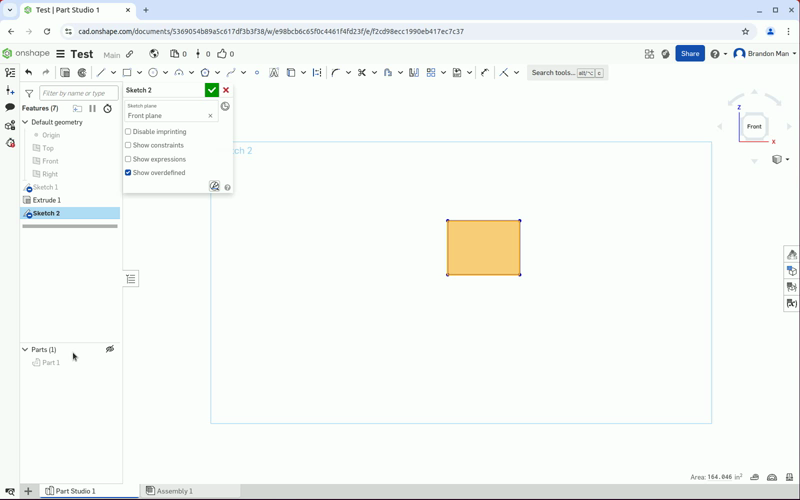
key(shift+e)
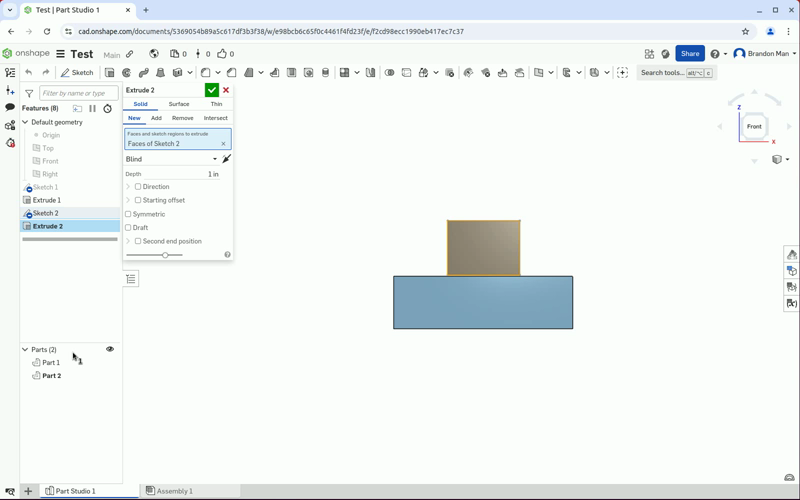
mouse_move(143, 106)
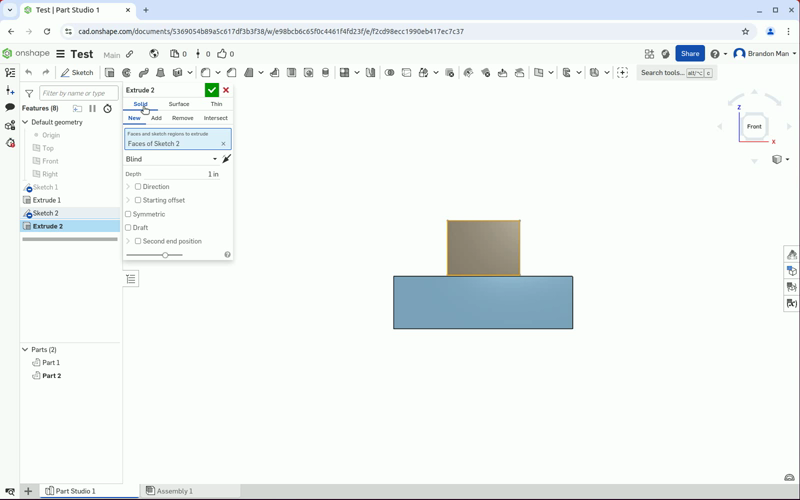
click(143, 106)
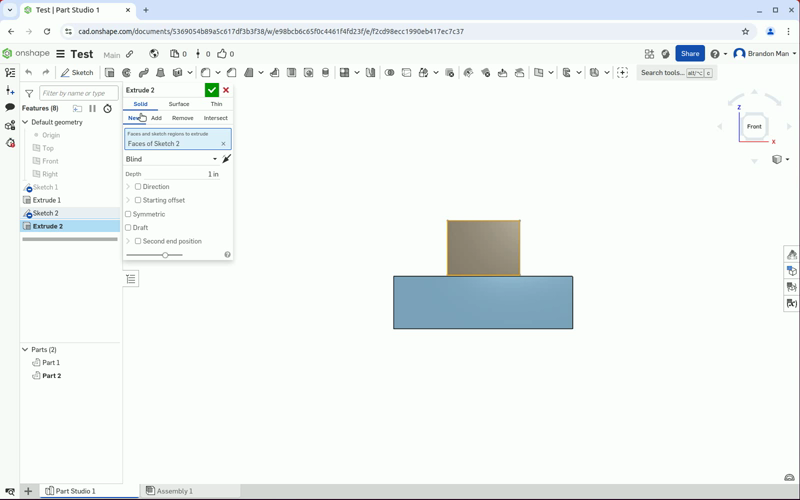
mouse_move(137, 120)
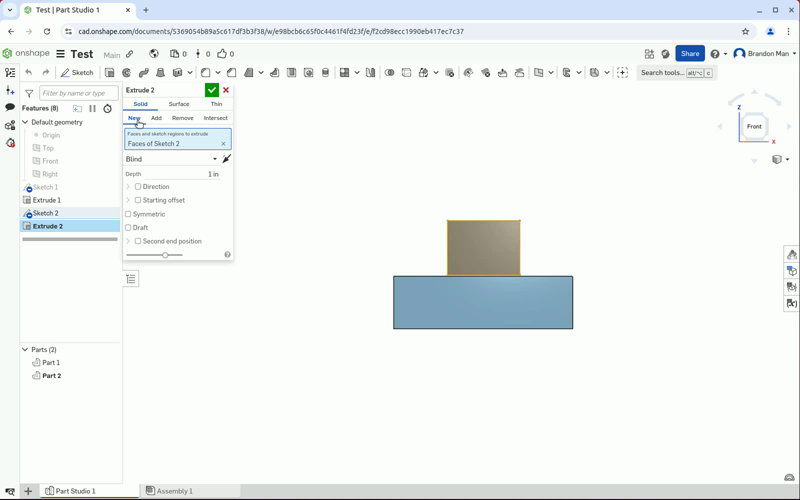
click(137, 120)
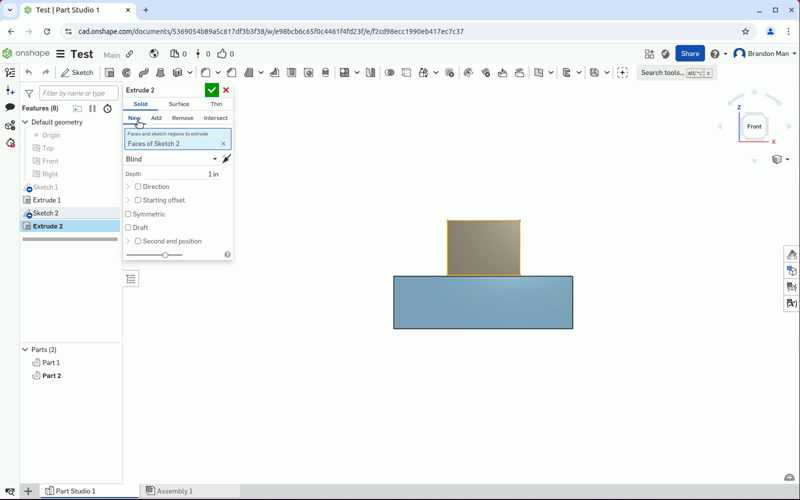
key(tab, 4)
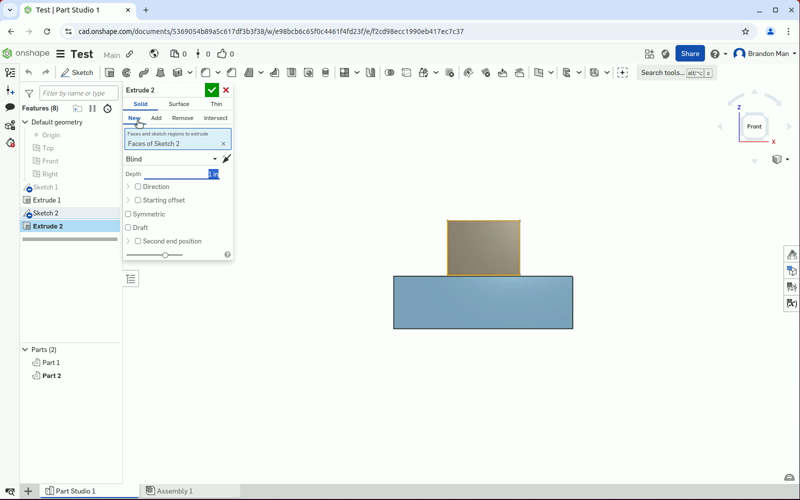
text(14.683)
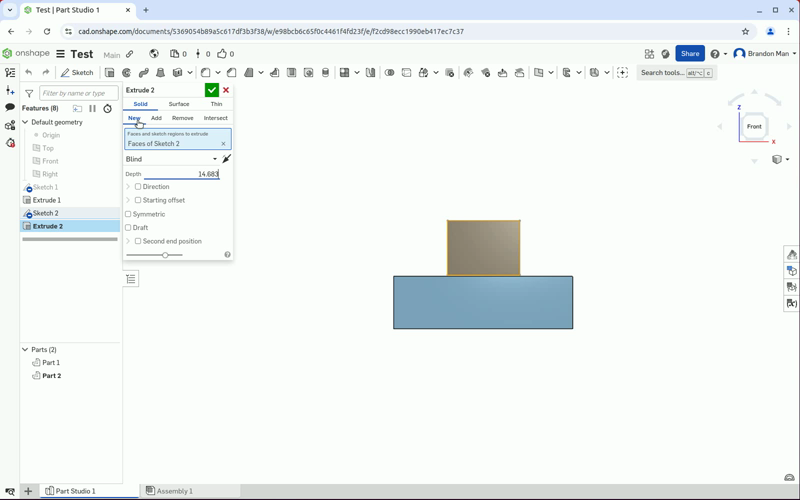
key(enter)
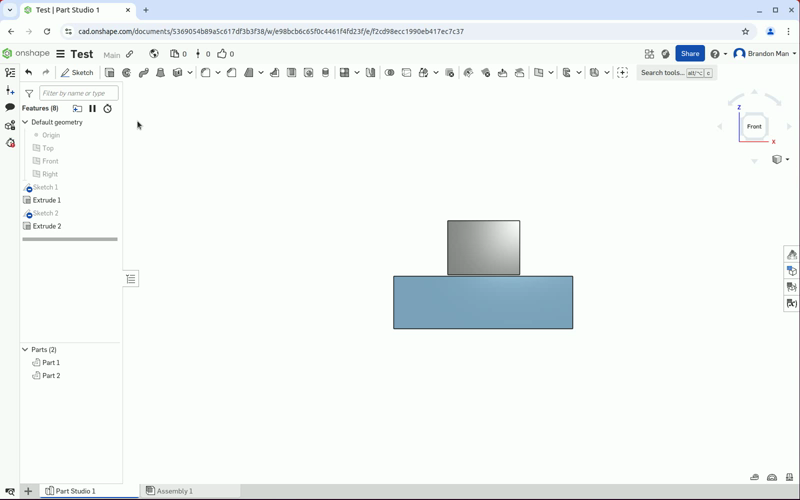
key(shift+h)
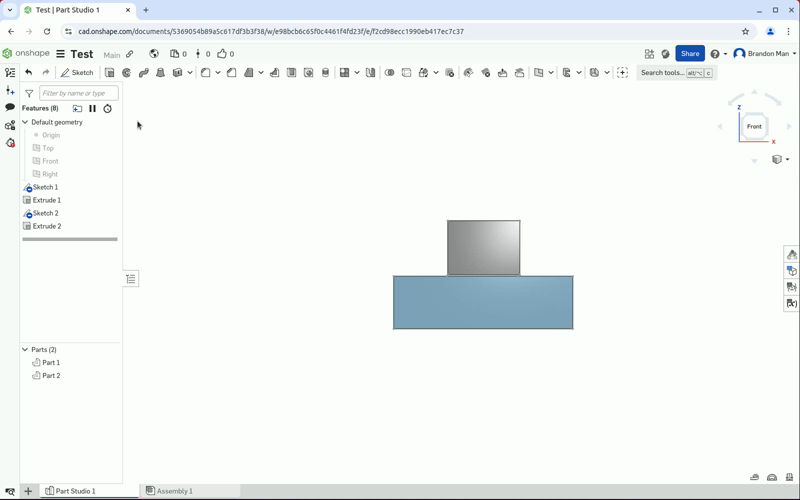
key(shift+h)
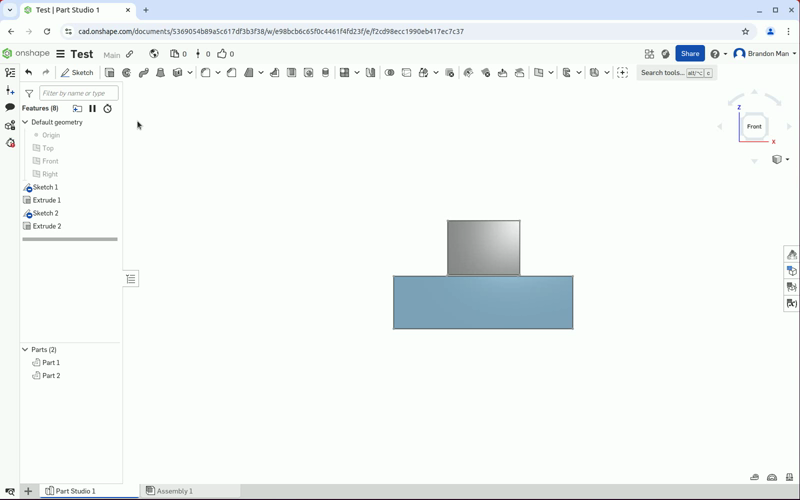
key(shift+7)
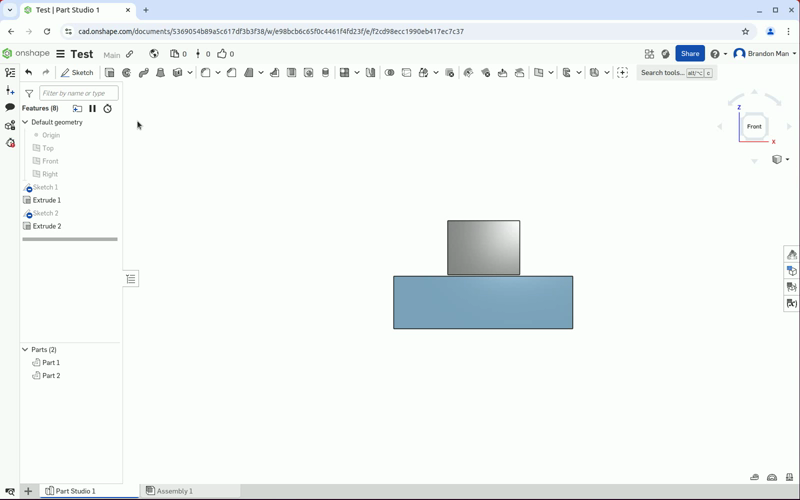
key(left, 2)
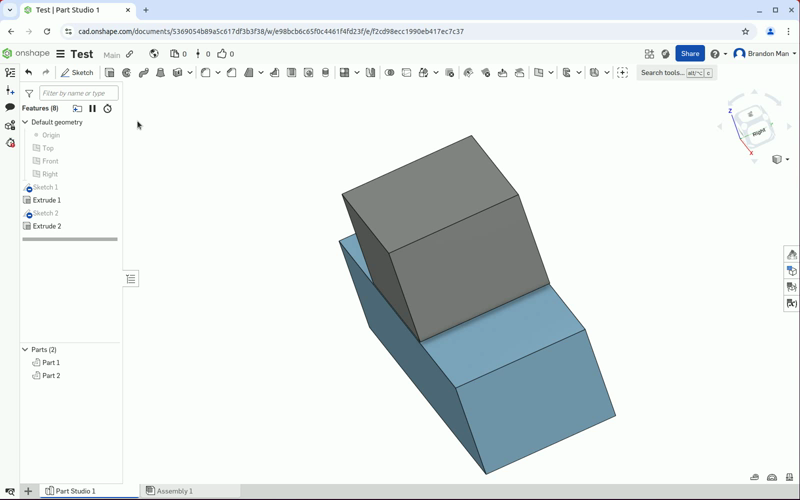
key(down, 2)
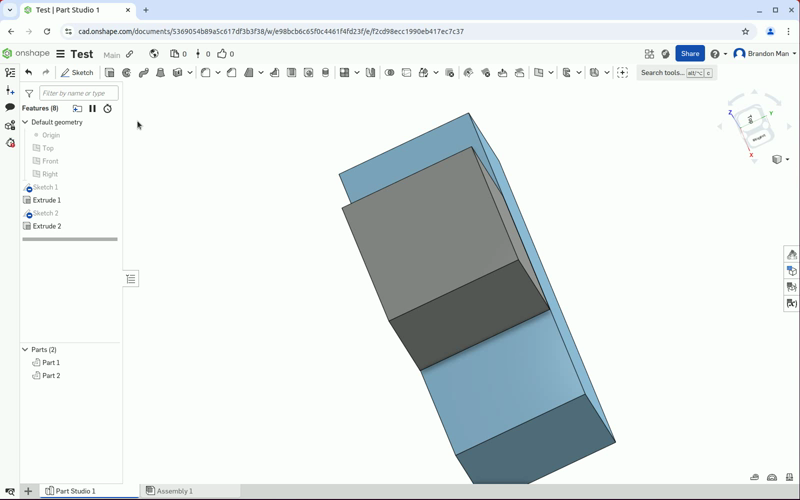
key(up, 2)
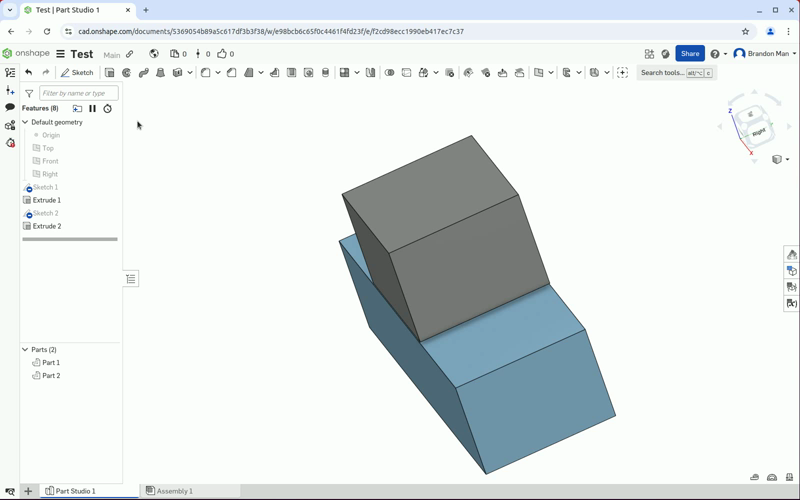
key(right, 2)
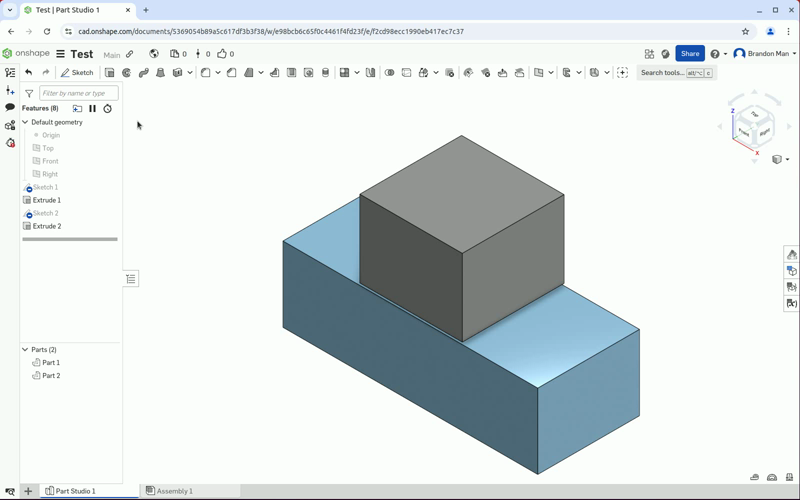
mouse_move(73, 189)
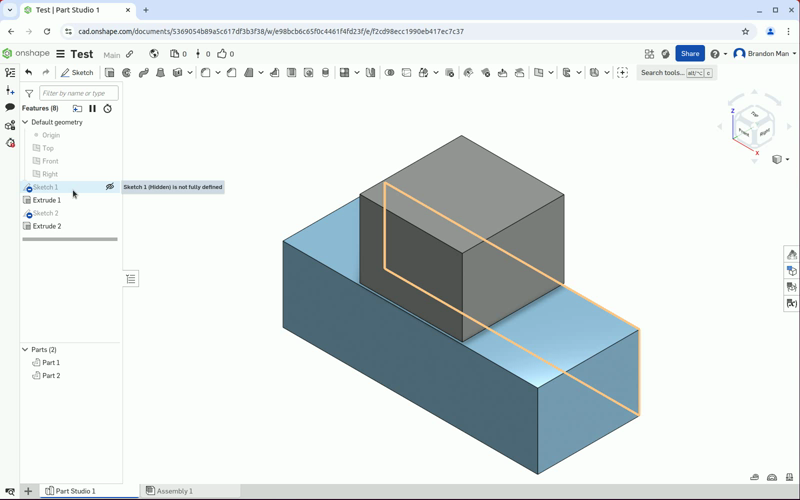
click(73, 189)